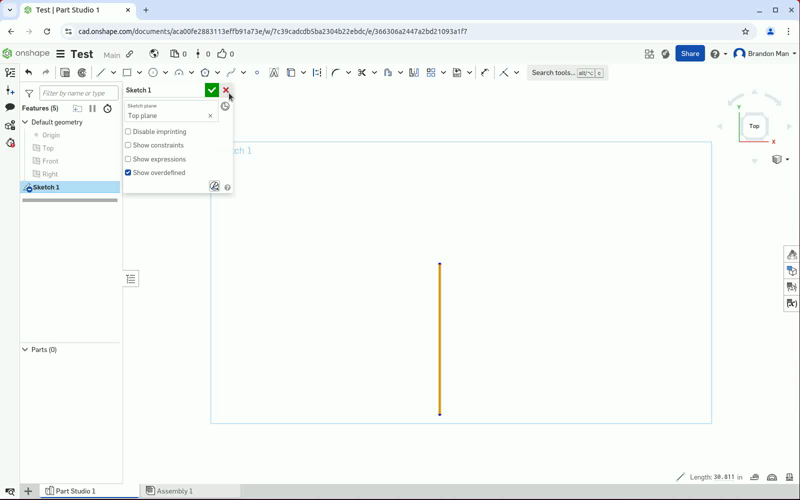
key(shift+h)
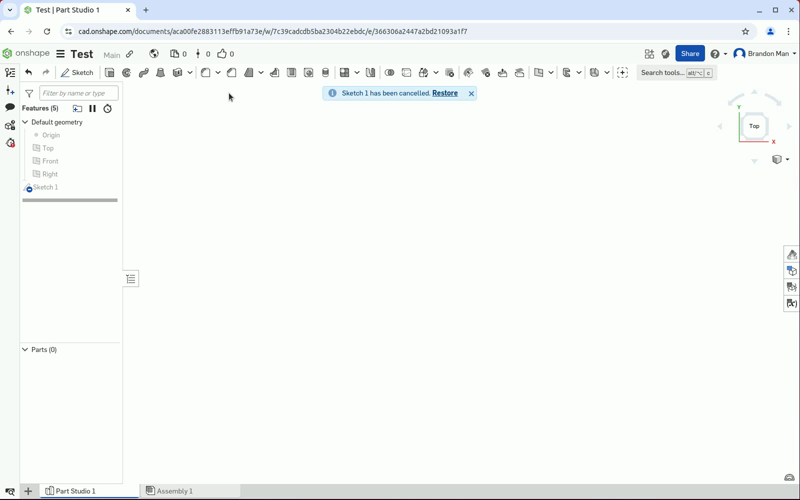
mouse_move(73, 352)
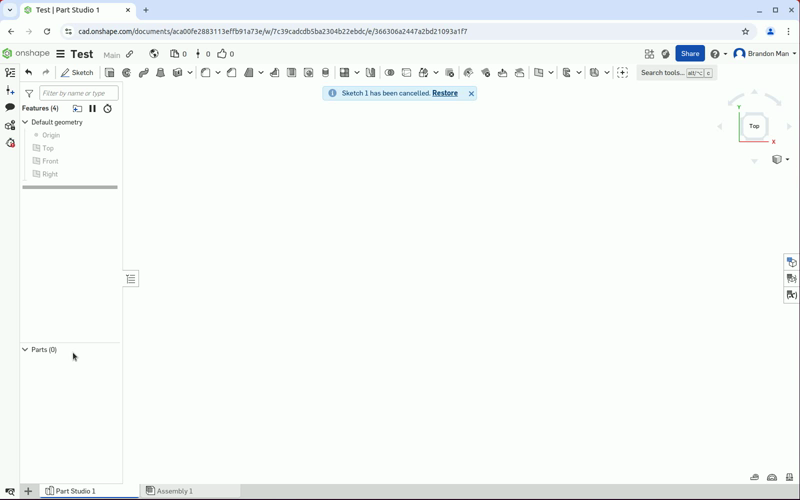
key(y)
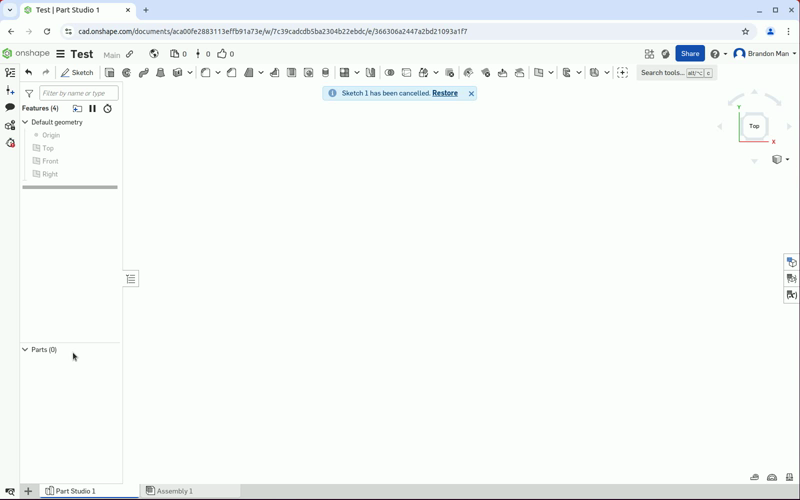
key(shift+p)
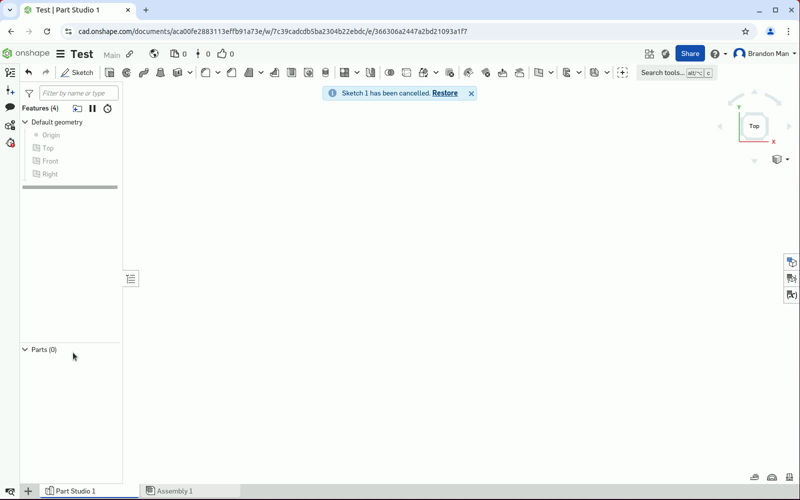
key(space)
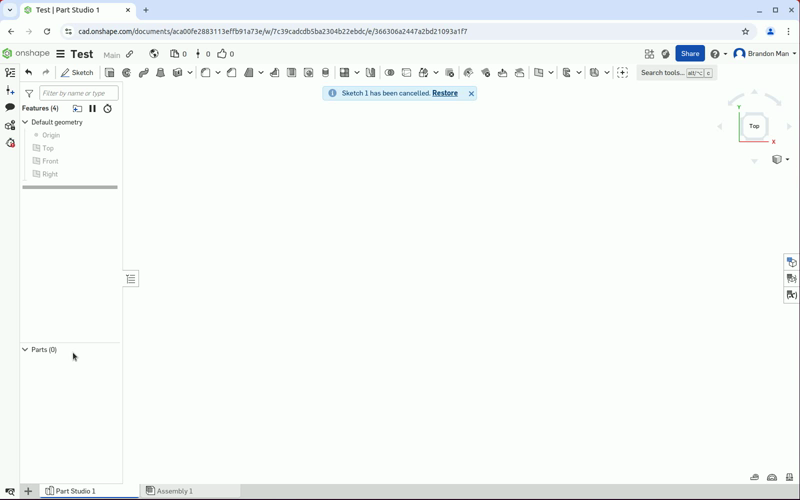
key_down(shift)
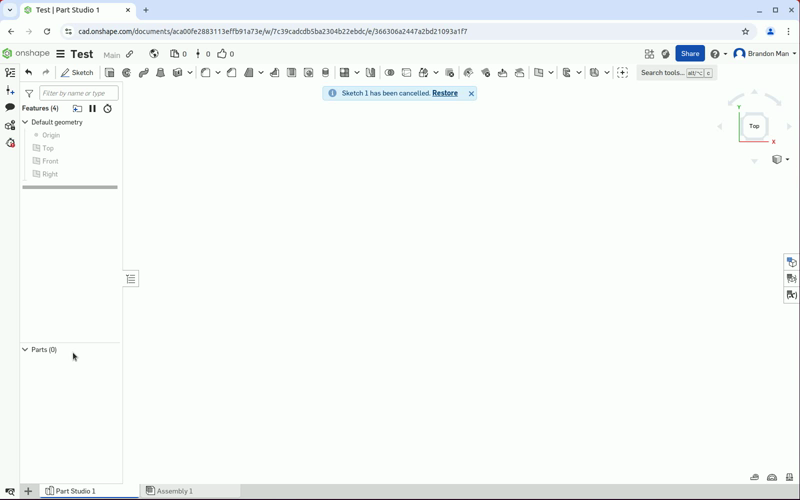
key(up)
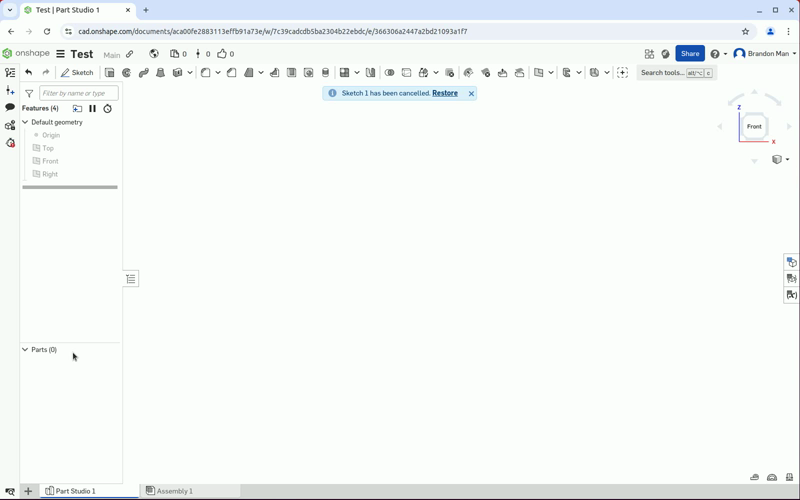
key_up(shift)
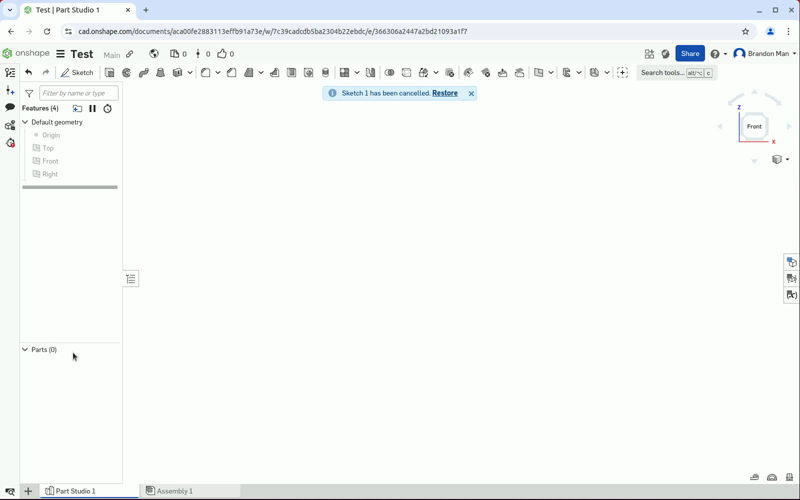
key(space)
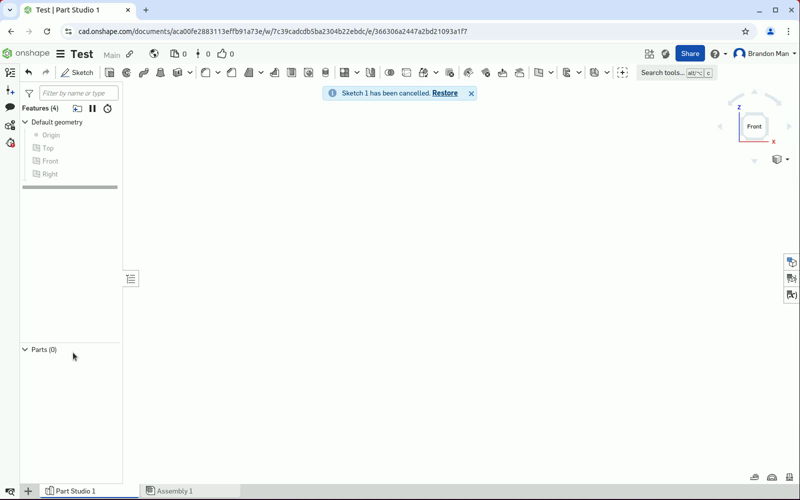
key_down(shift)
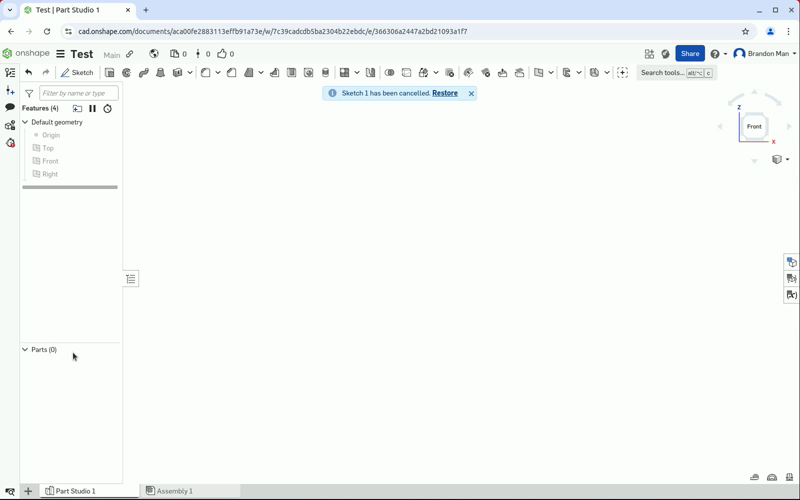
key(left)
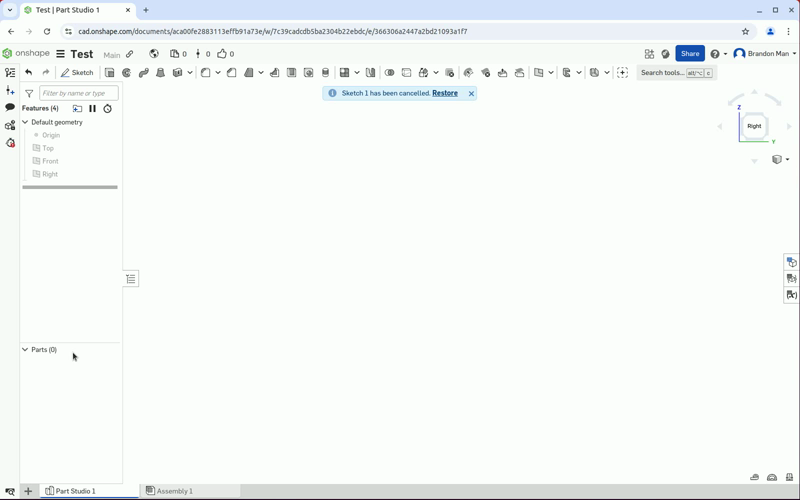
key_up(shift)
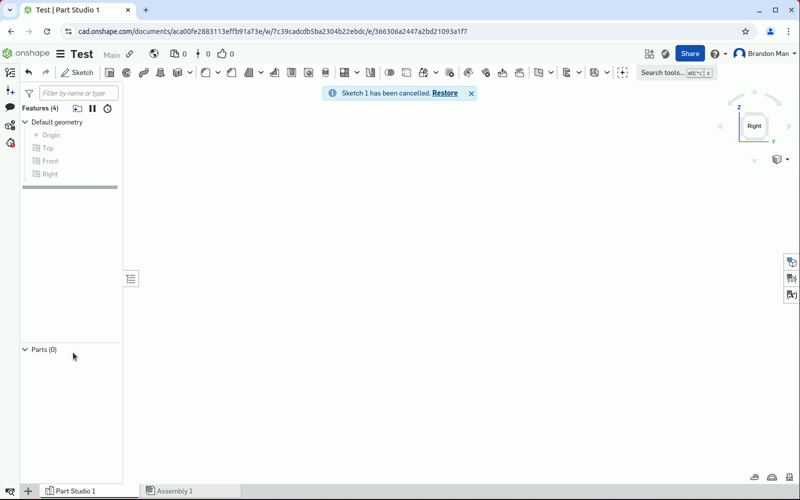
mouse_move(73, 352)
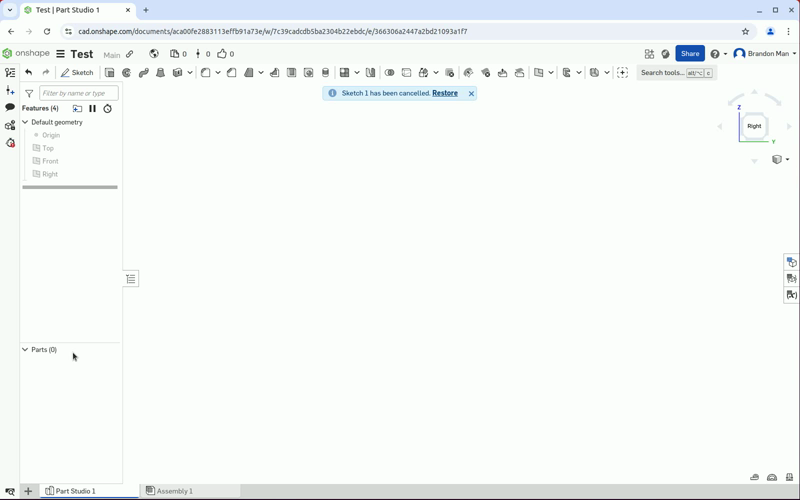
key(shift+y)
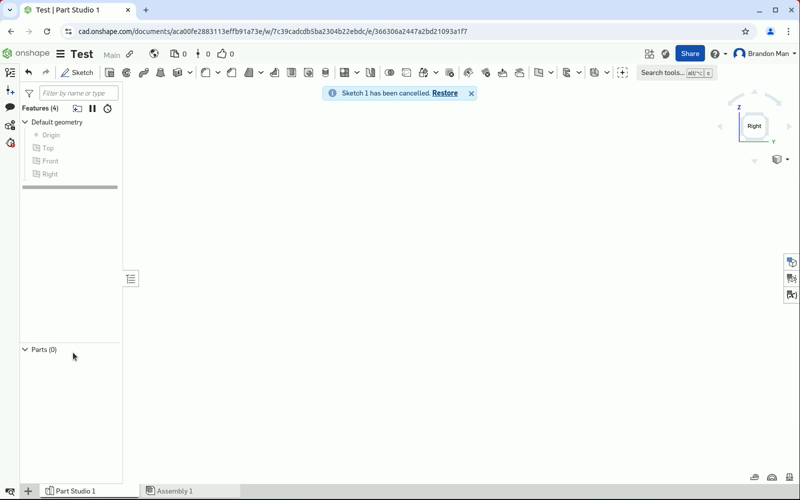
key(shift+s)
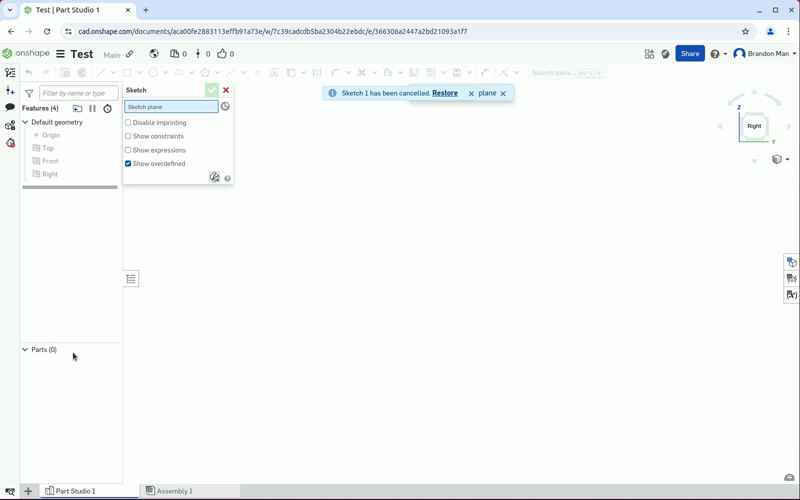
mouse_move(73, 176)
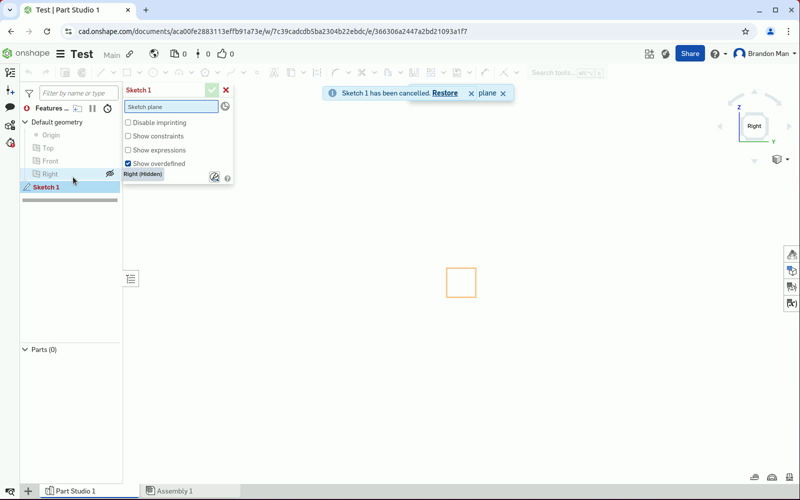
click(73, 176)
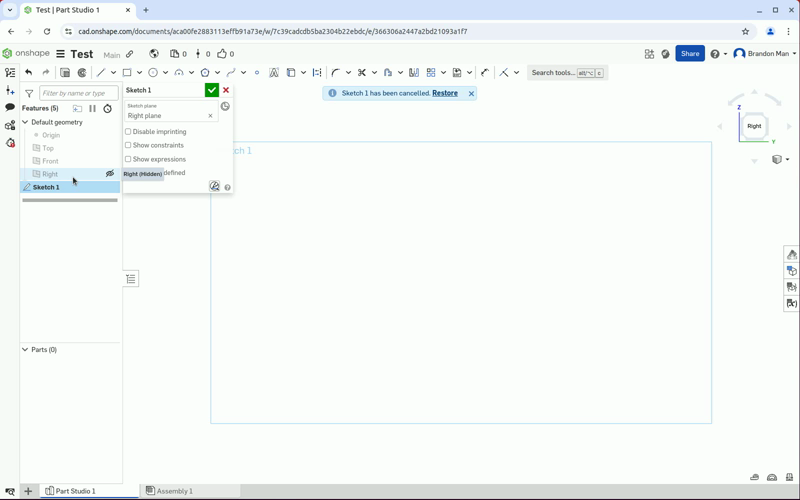
mouse_move(73, 352)
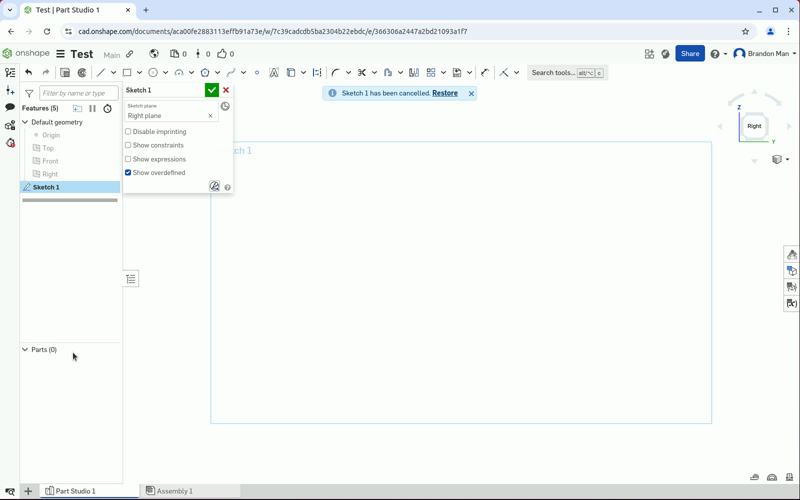
key(y)
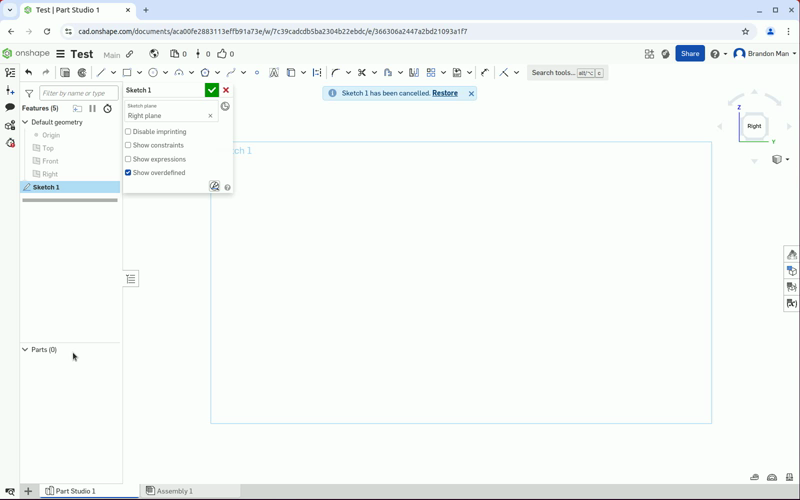
key(c)
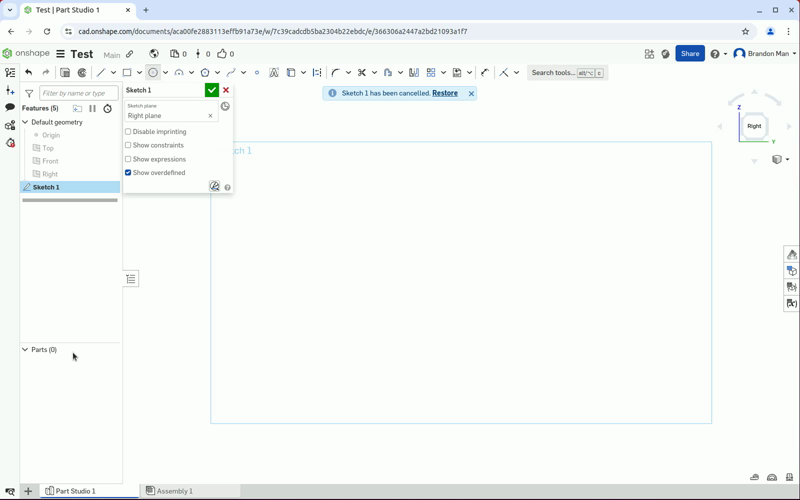
key_down(shift)
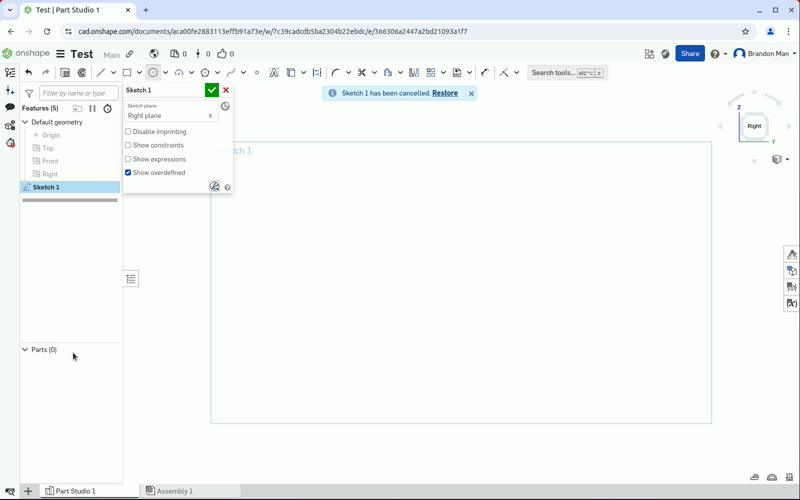
mouse_move(461, 285)
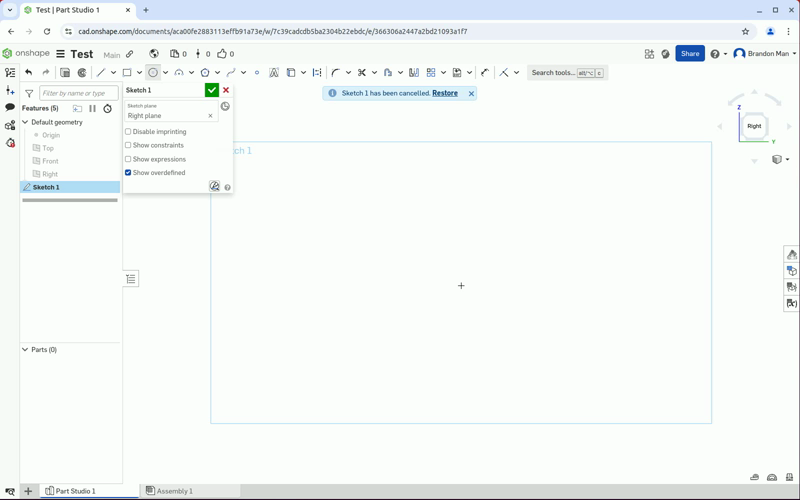
click(461, 285)
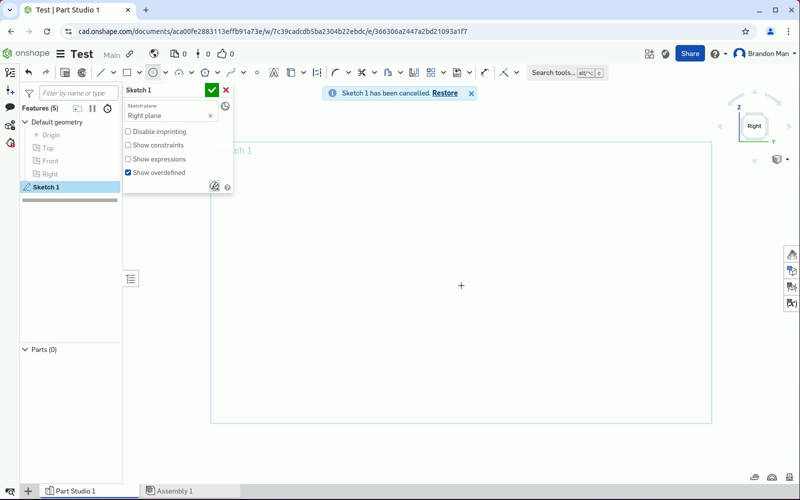
key_up(shift)
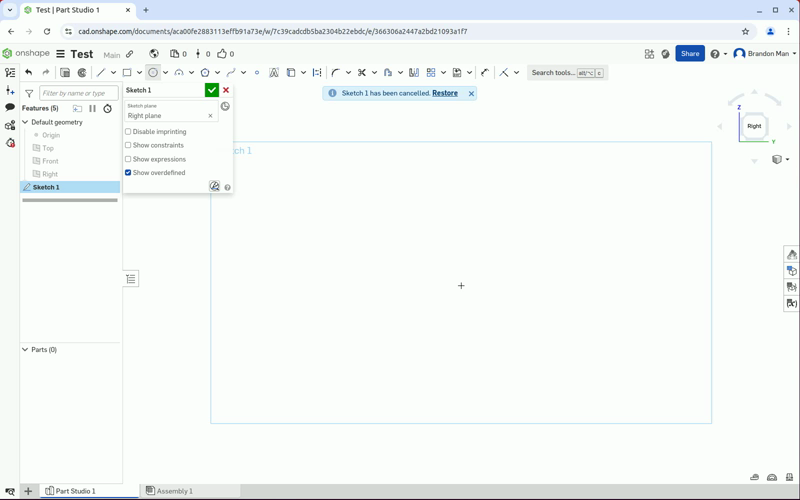
mouse_move(464, 285)
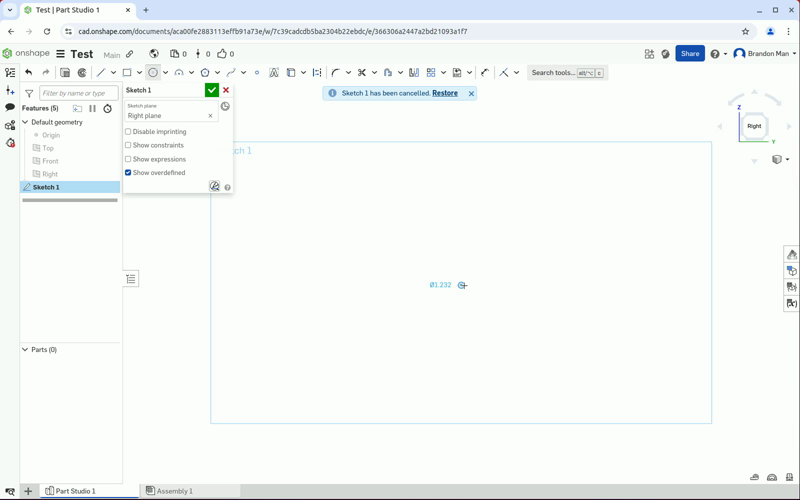
click(464, 285)
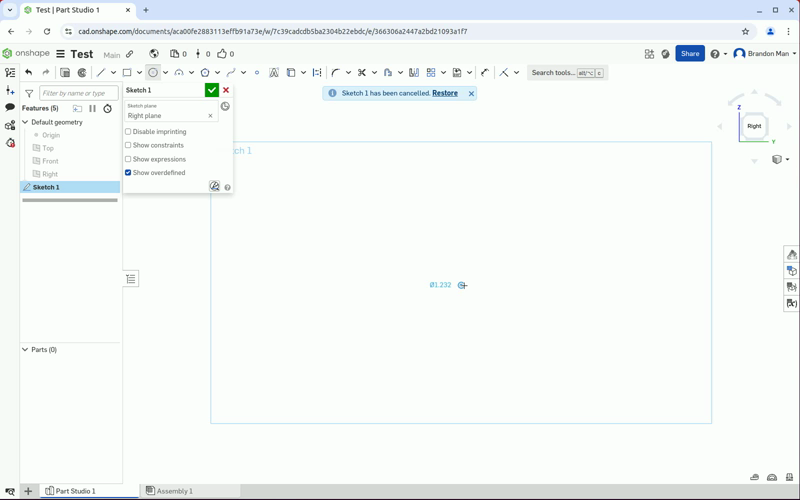
key(esc)
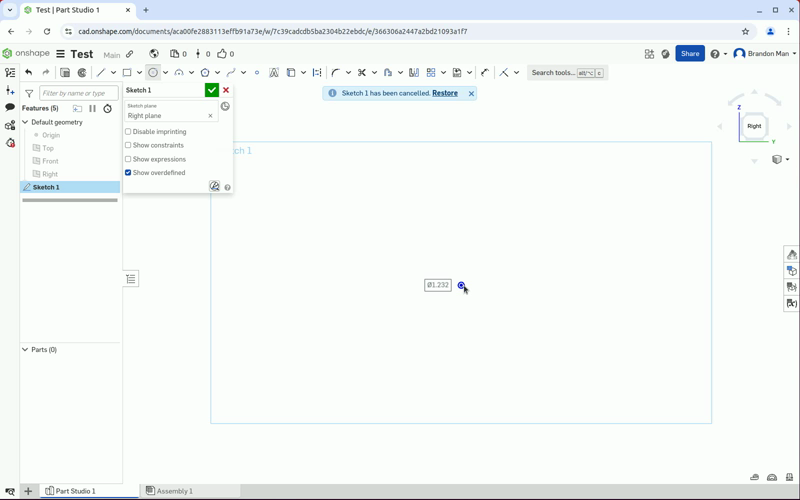
mouse_move(461, 285)
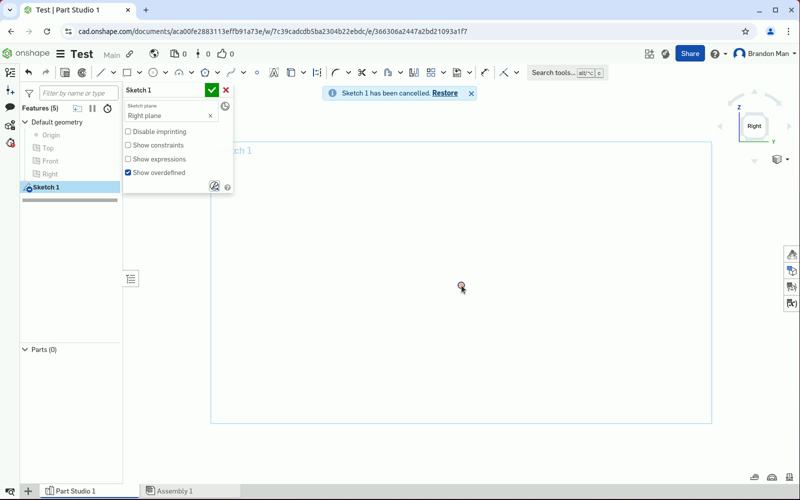
scroll(6)
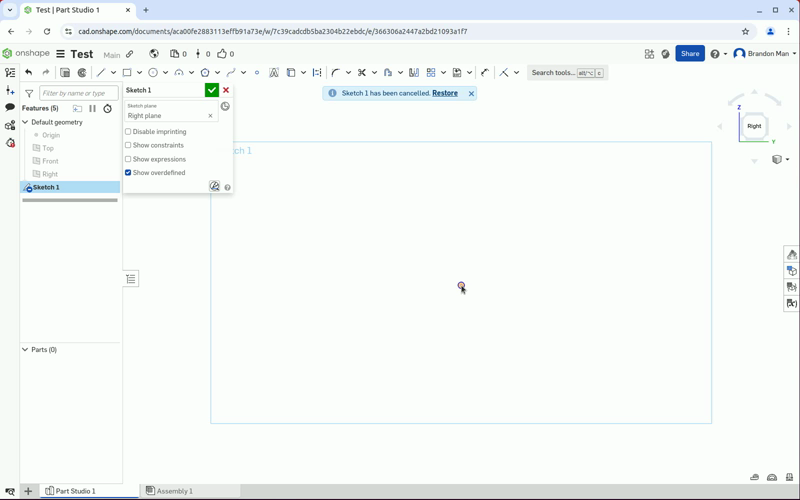
scroll(6)
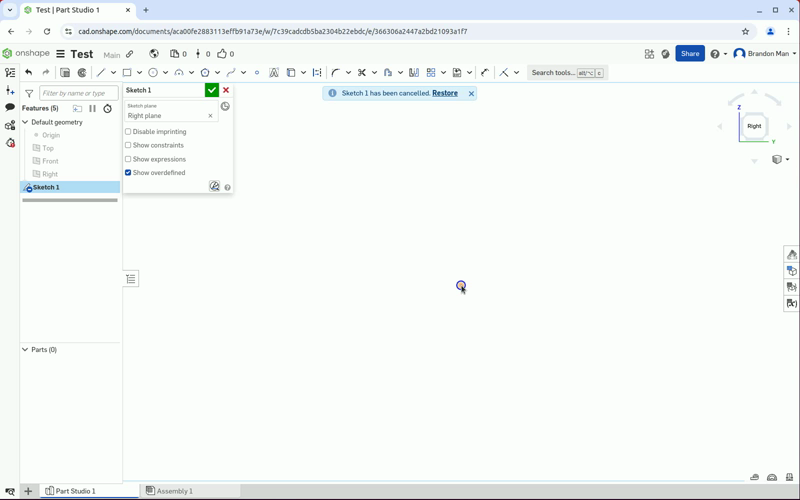
scroll(6)
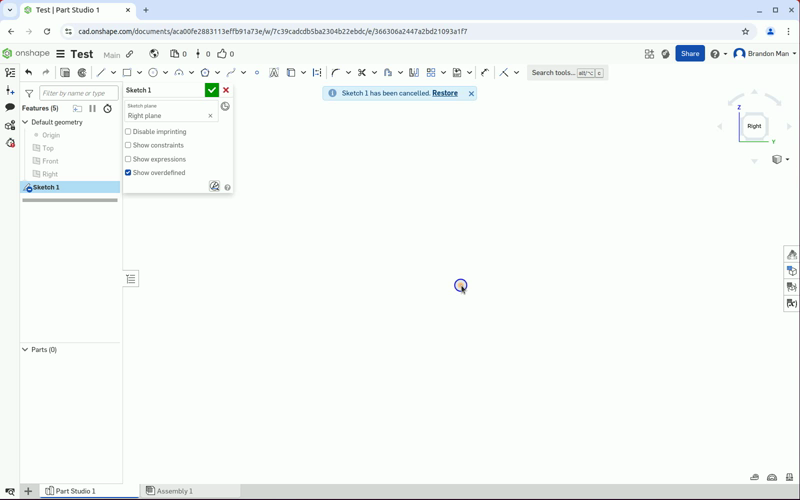
scroll(6)
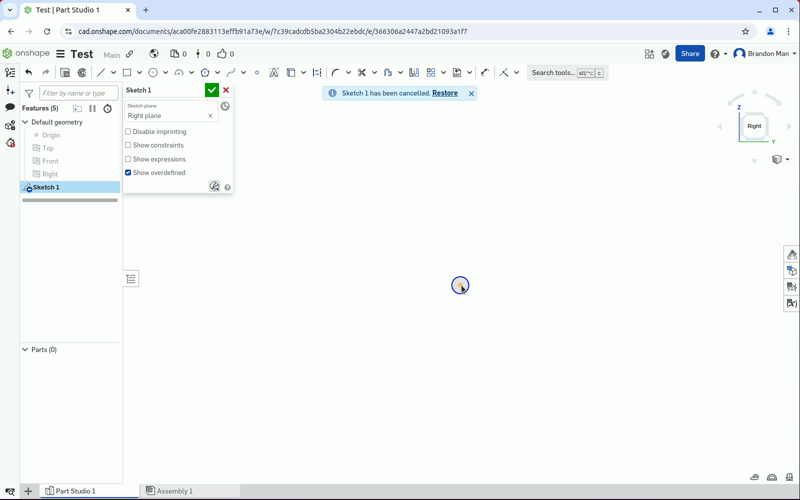
scroll(6)
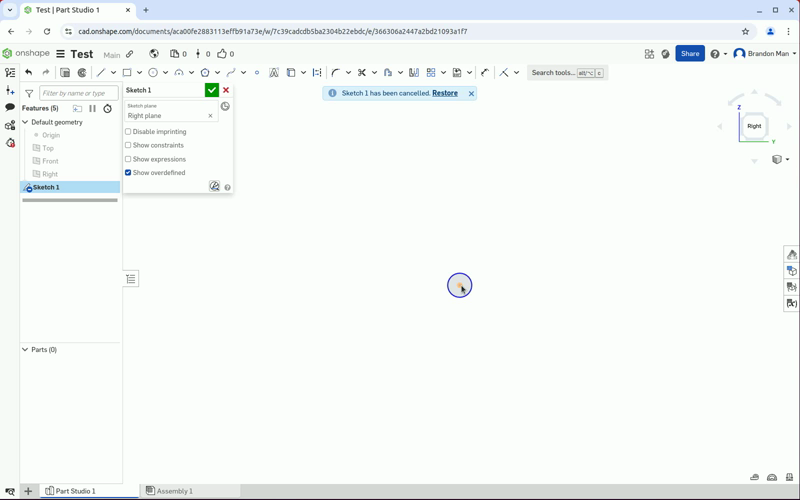
scroll(6)
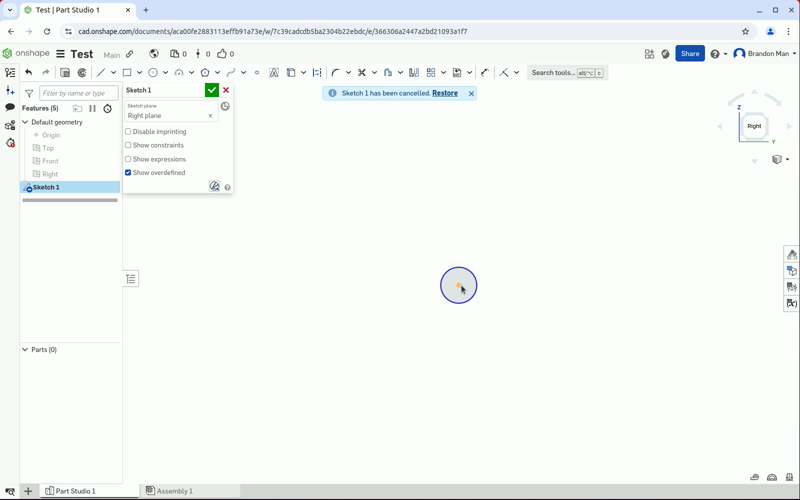
scroll(6)
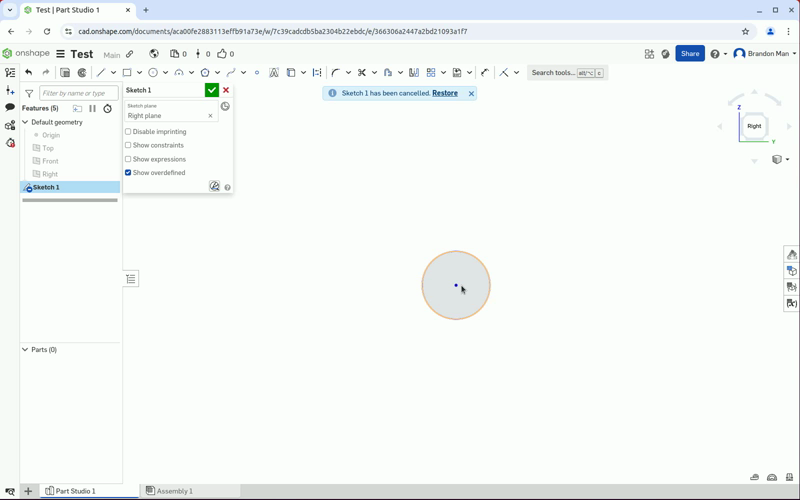
click(461, 285)
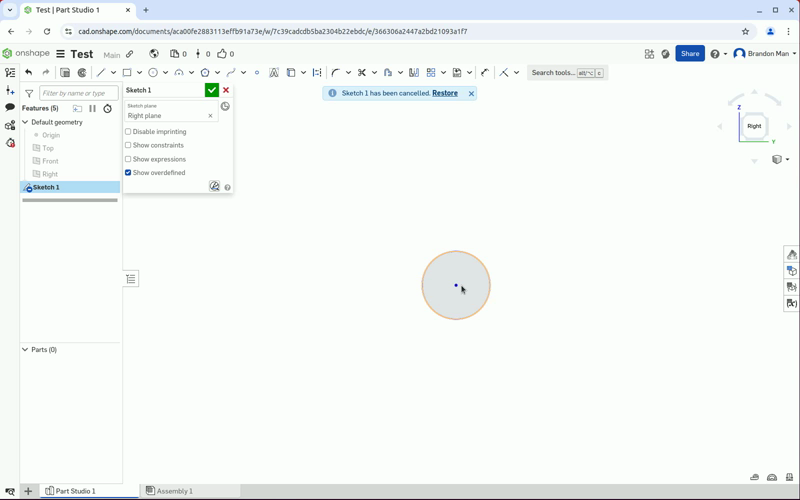
scroll(-6)
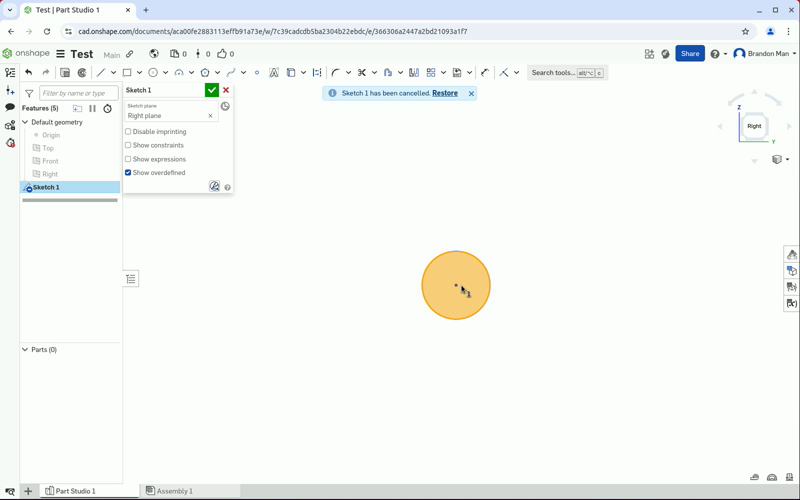
scroll(-6)
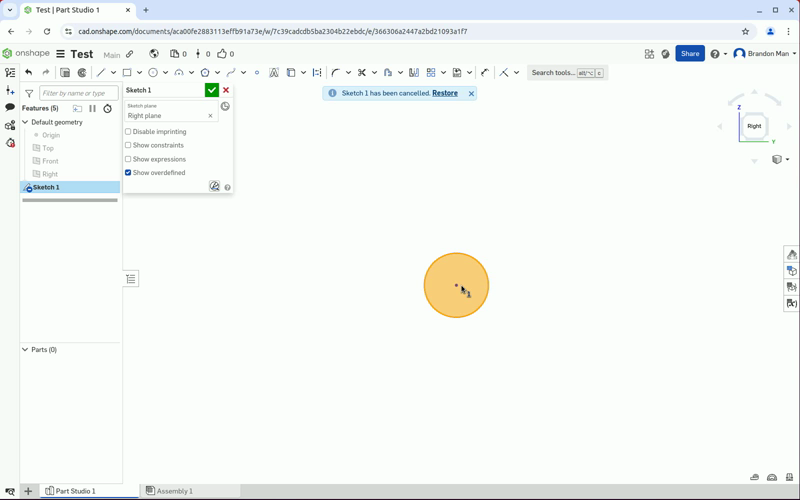
scroll(-6)
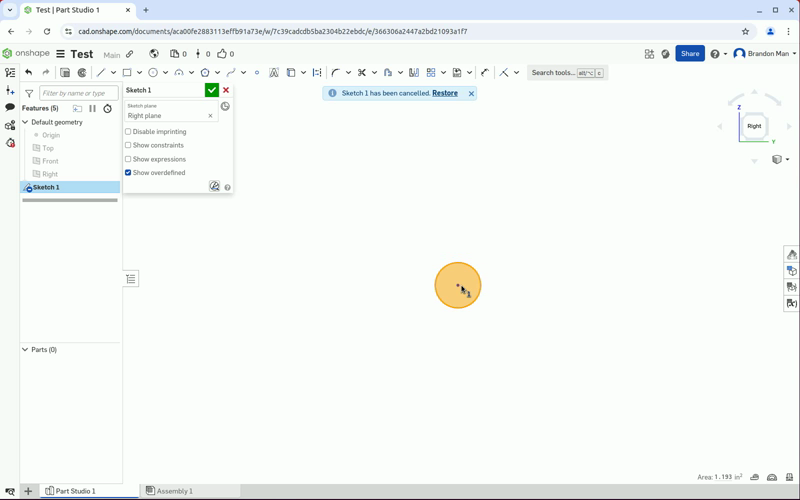
scroll(-6)
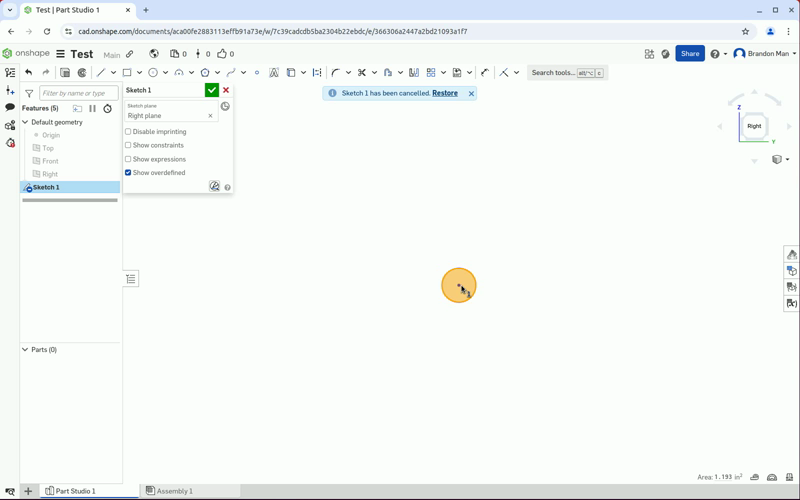
scroll(-6)
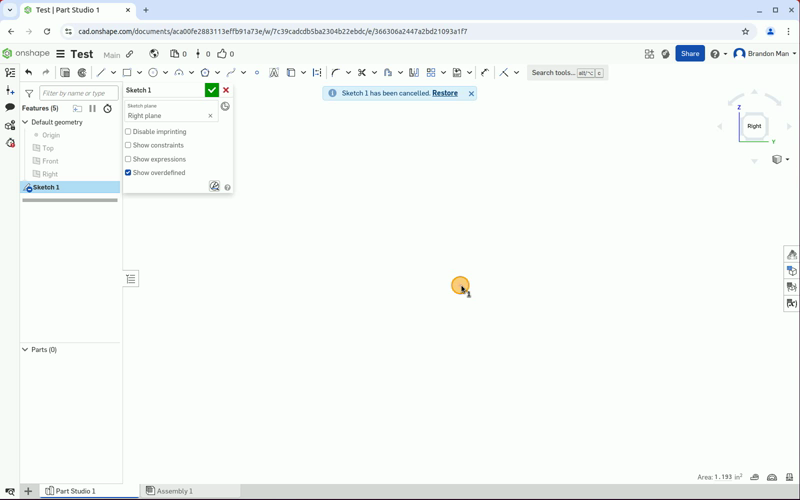
scroll(-6)
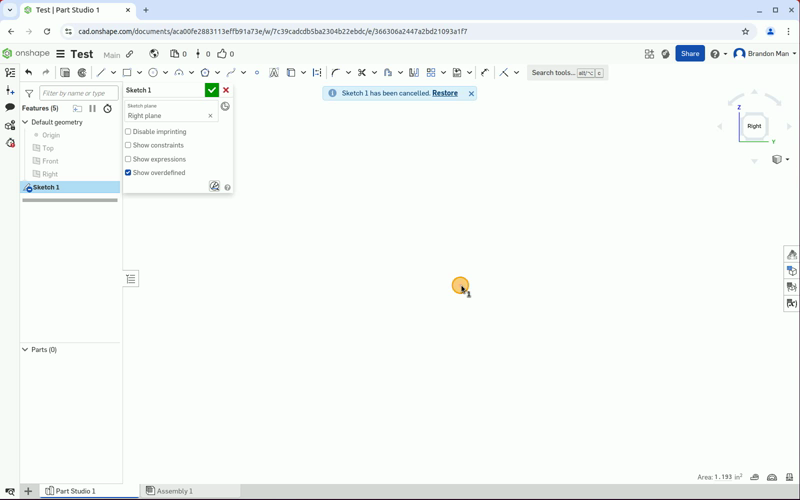
scroll(-6)
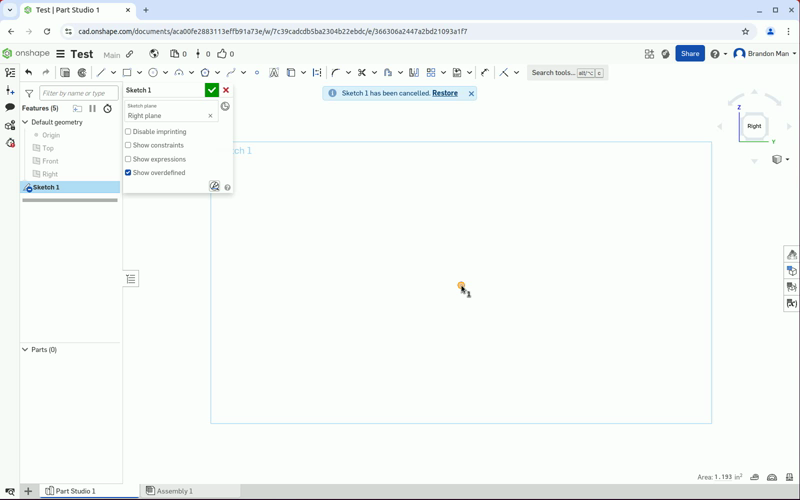
mouse_move(73, 352)
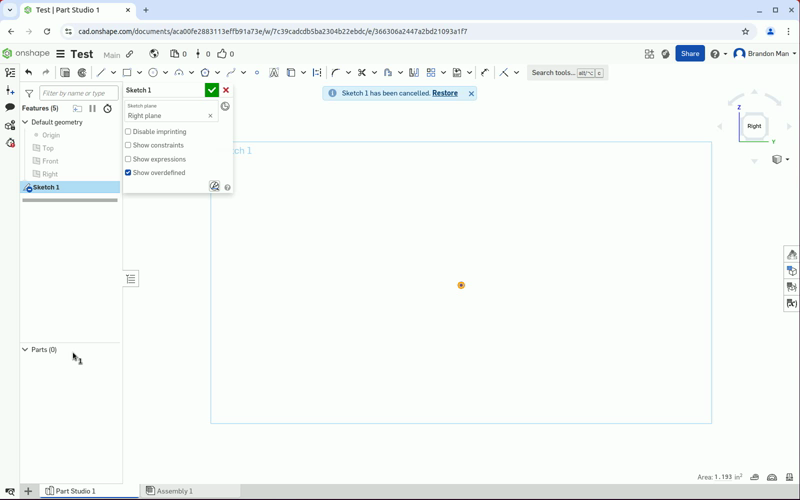
key(shift+y)
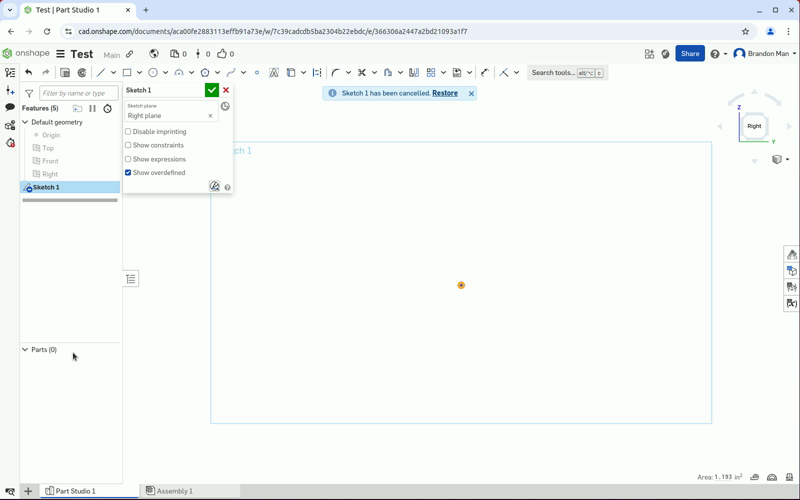
key(shift+e)
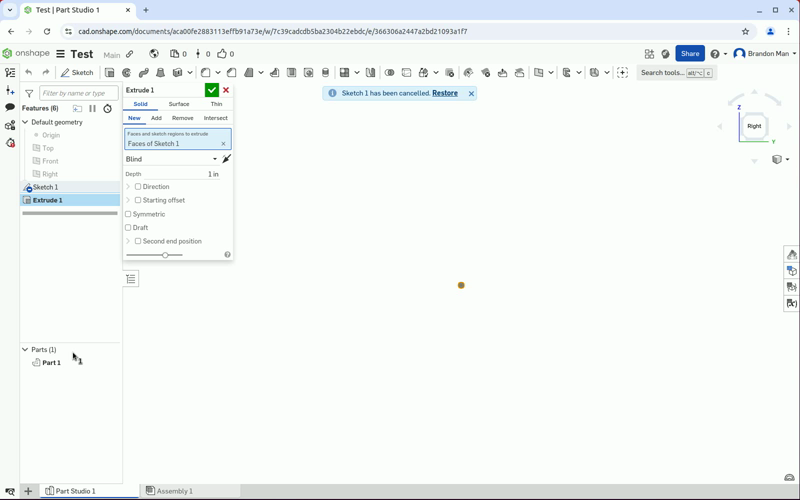
mouse_move(143, 106)
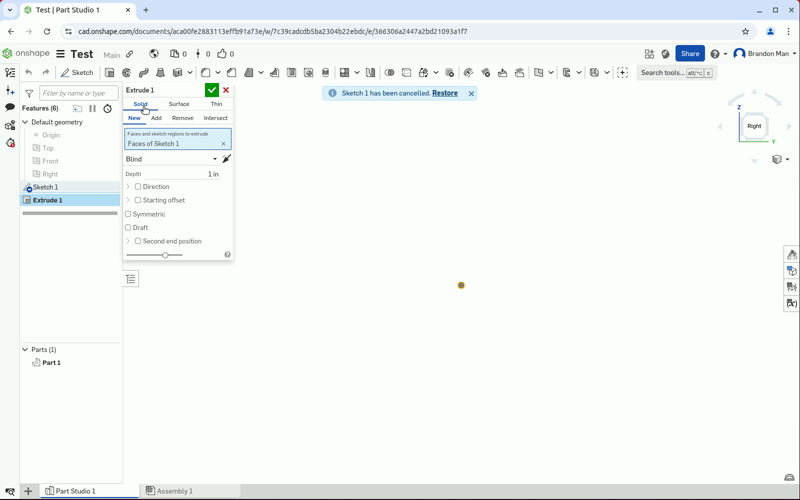
click(143, 106)
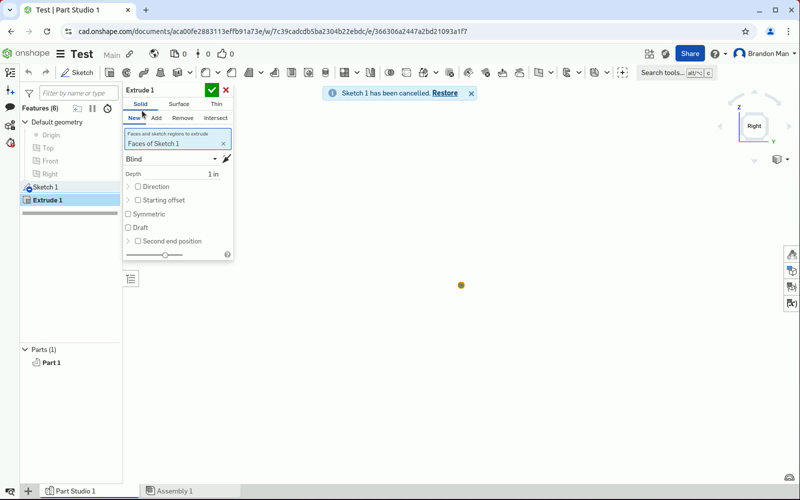
mouse_move(137, 120)
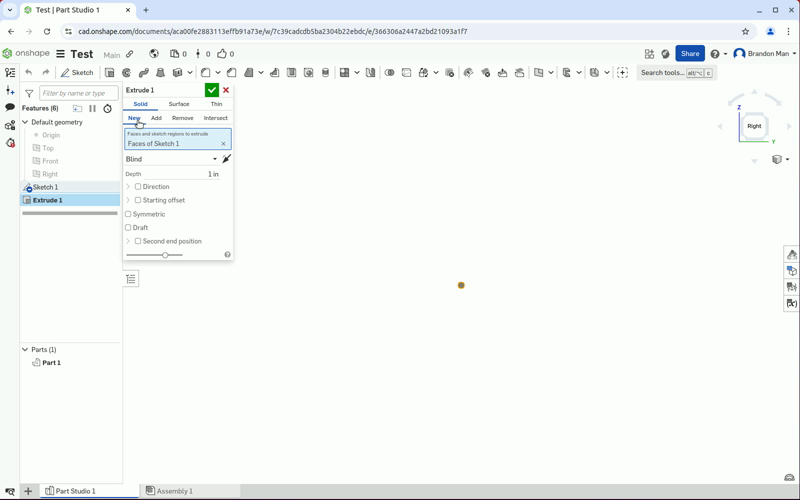
click(137, 120)
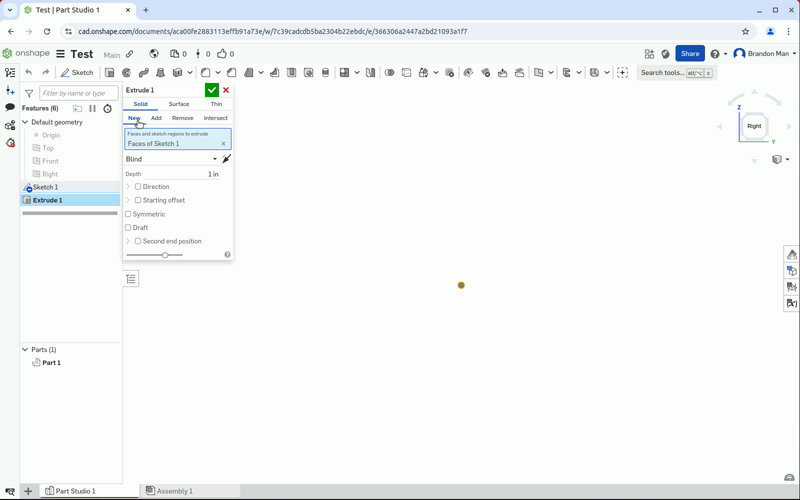
key(tab, 4)
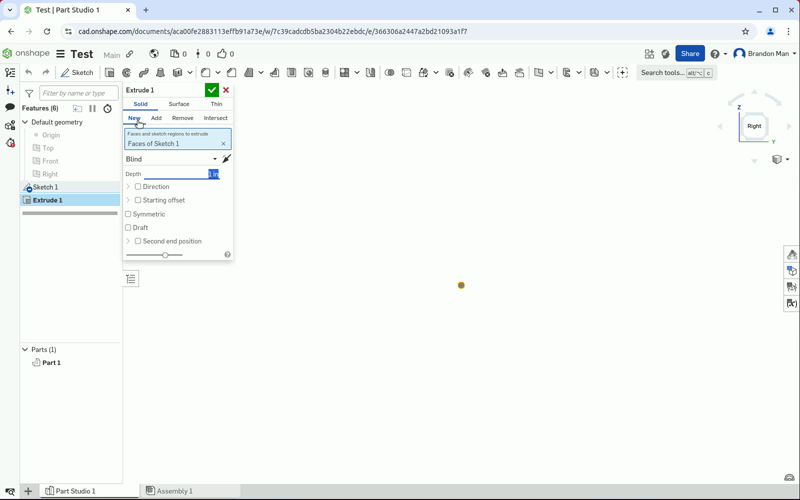
text(23.108)
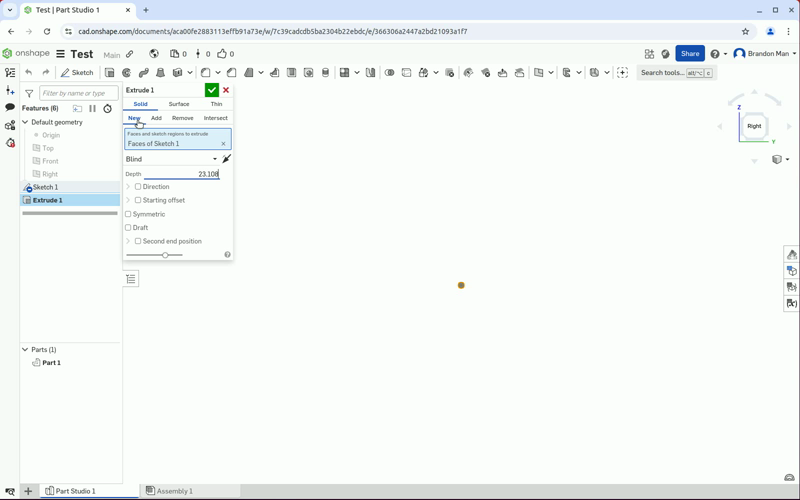
key(enter)
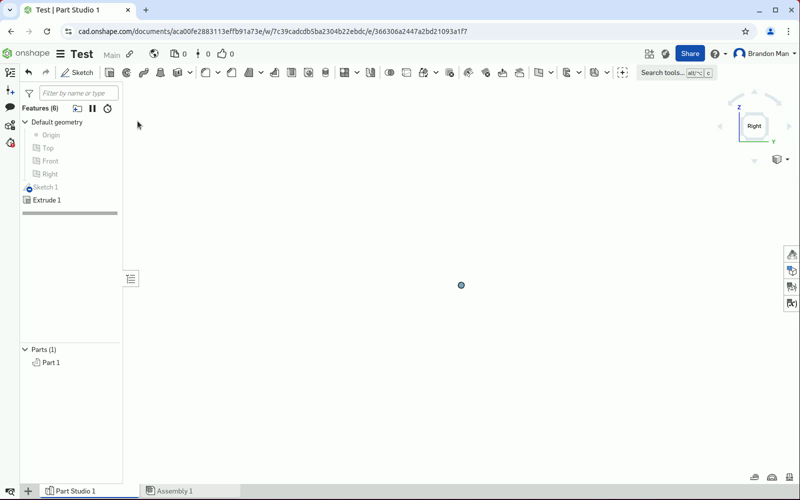
key(shift+h)
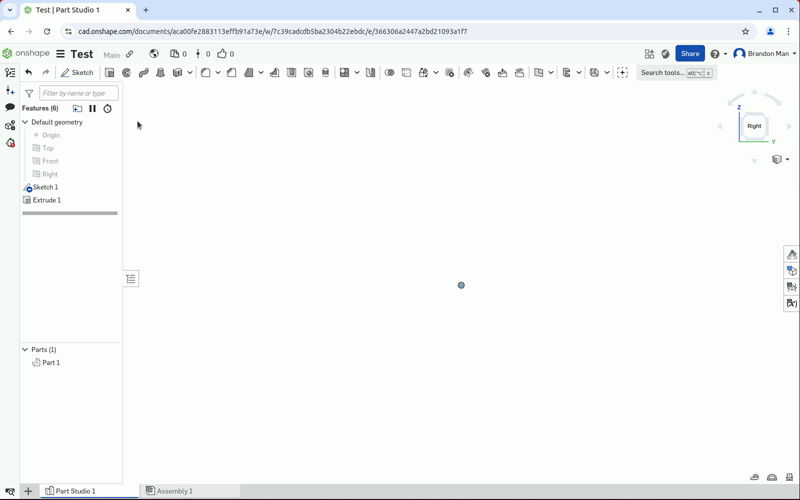
key(shift+h)
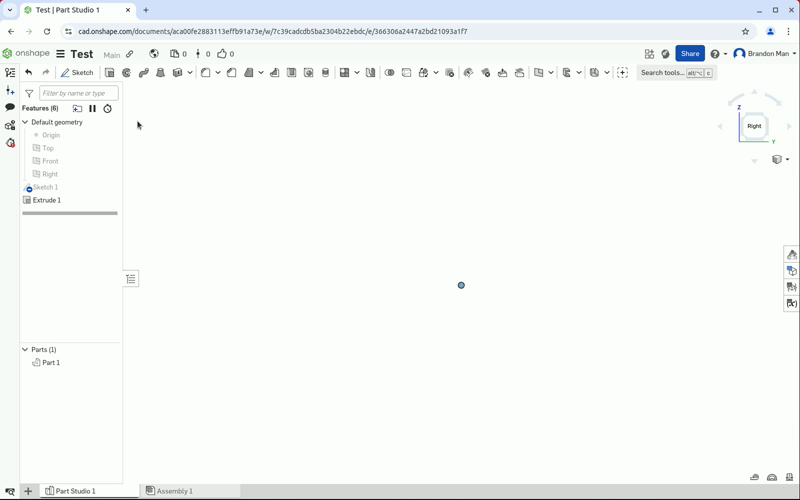
mouse_move(73, 189)
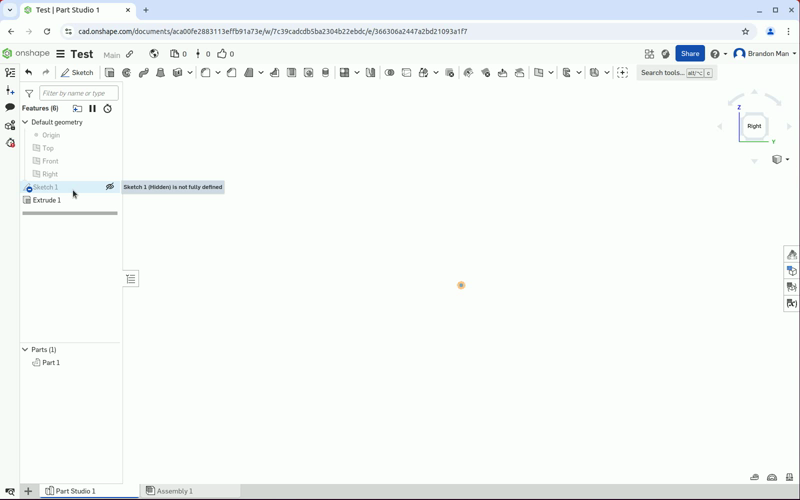
click(73, 189)
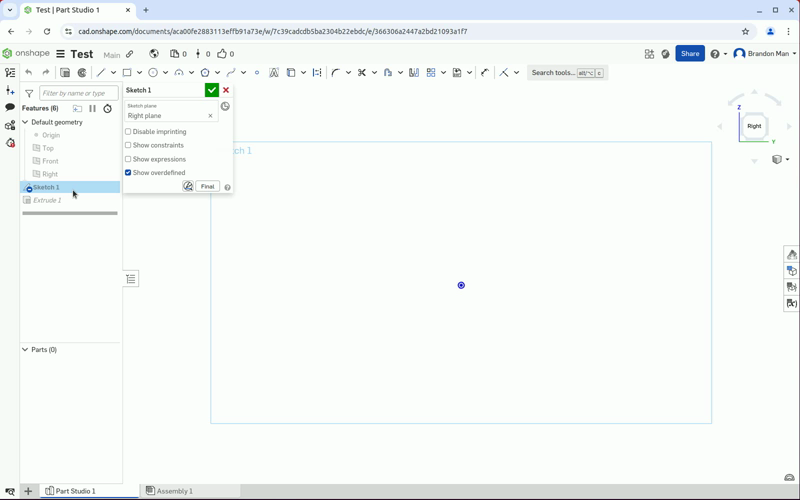
mouse_move(229, 92)
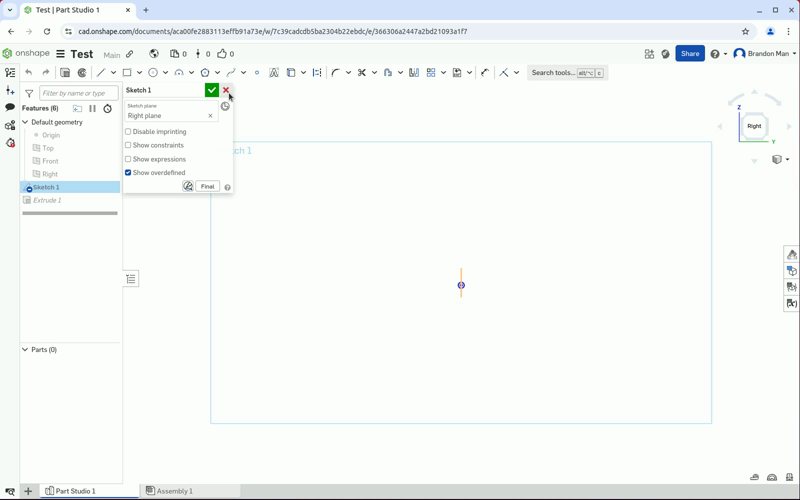
click(229, 92)
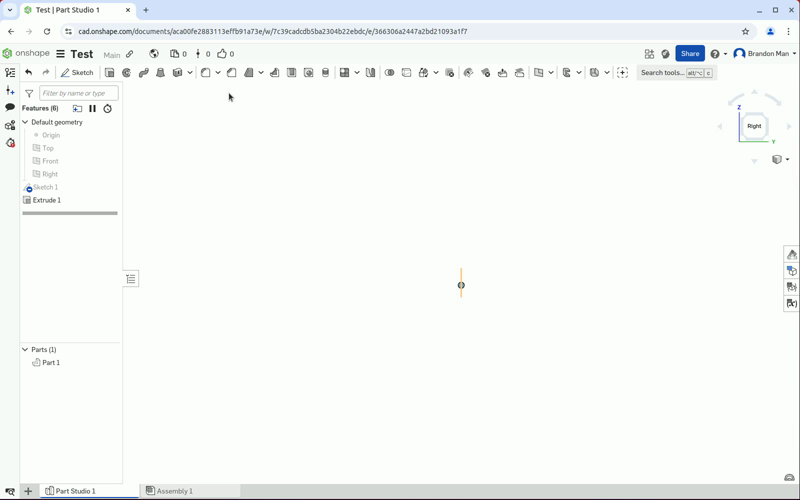
mouse_move(73, 352)
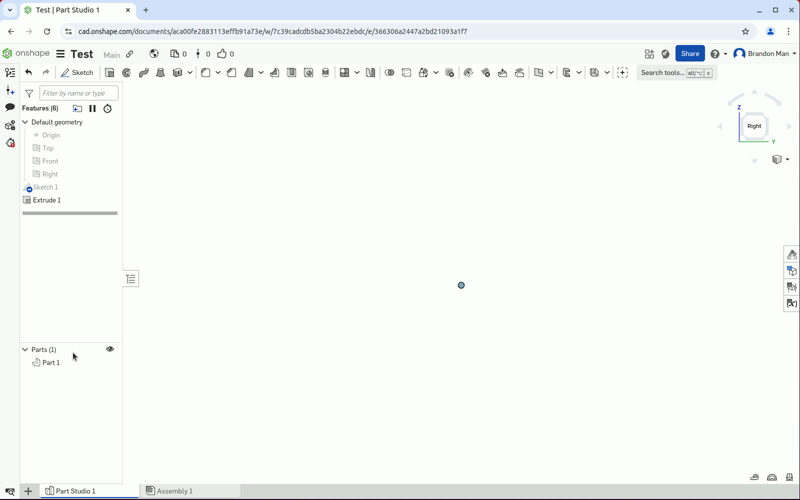
key(y)
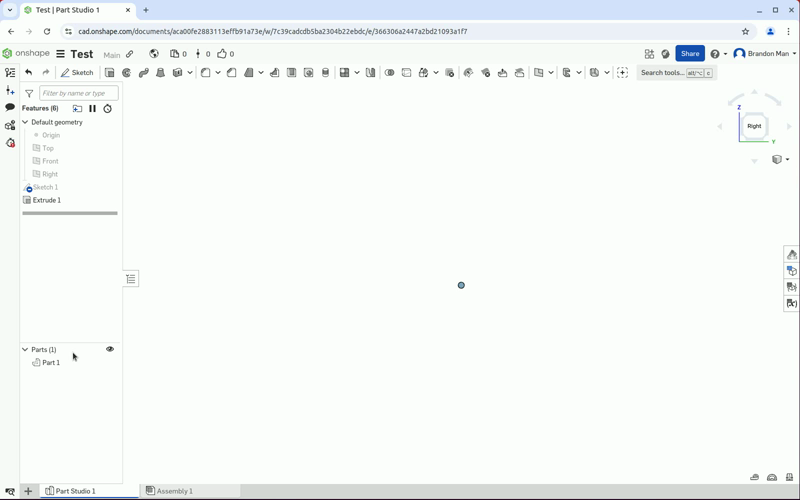
key(shift+p)
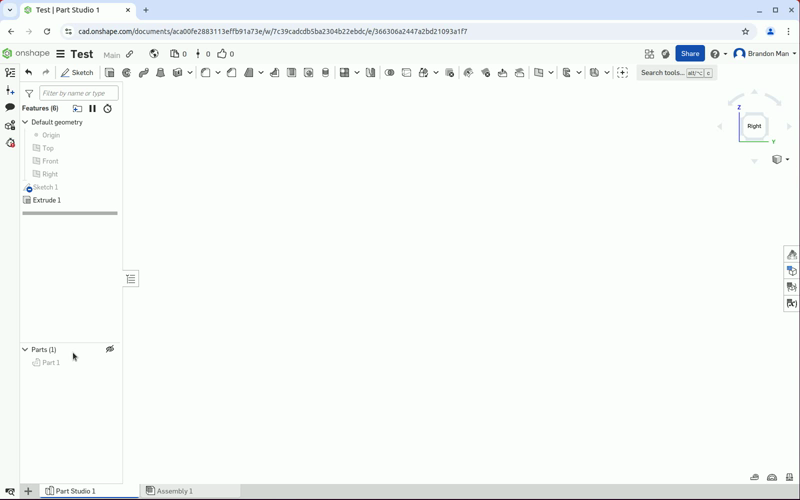
key(space)
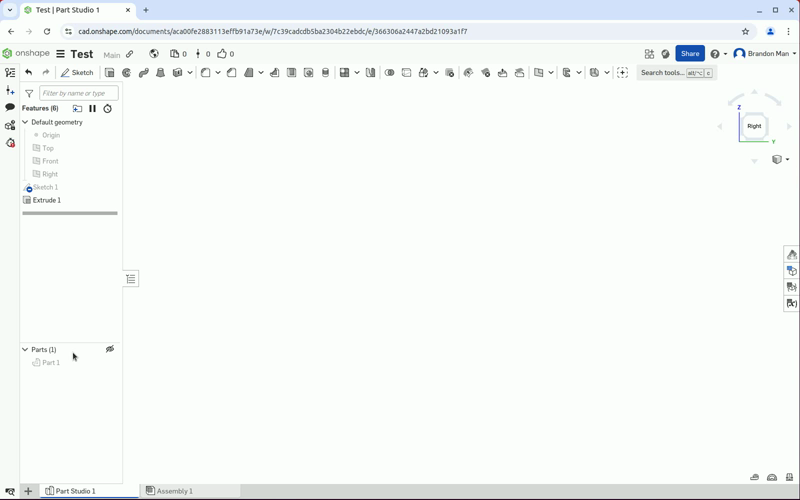
key_down(shift)
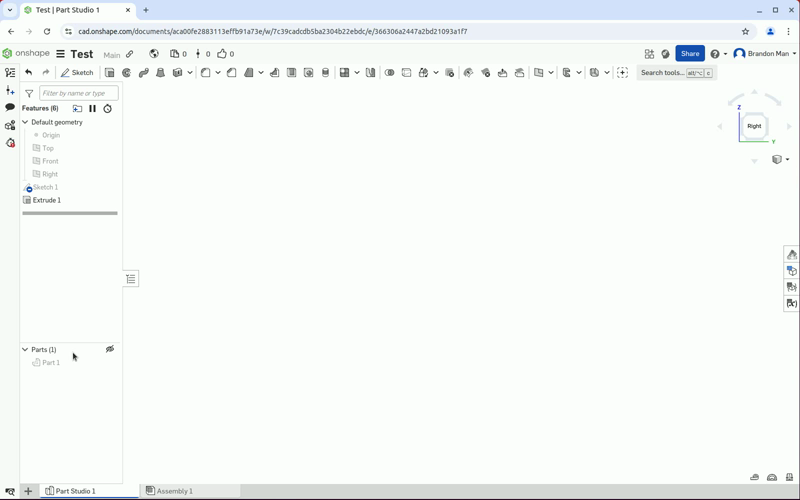
key(right)
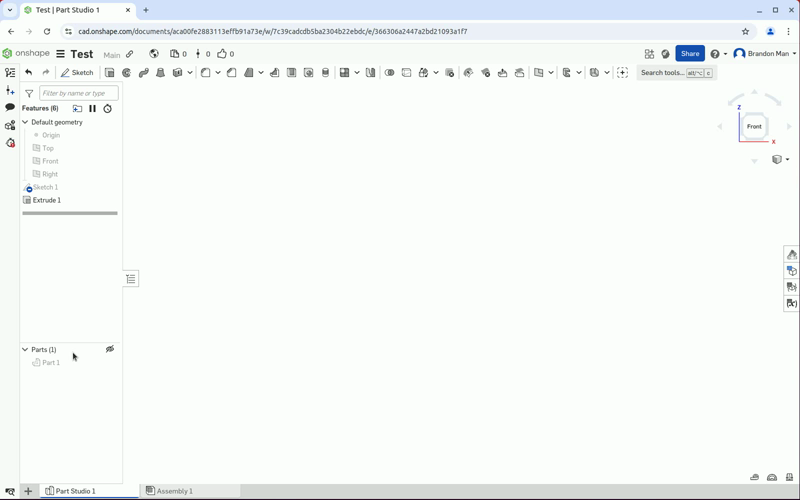
key_up(shift)
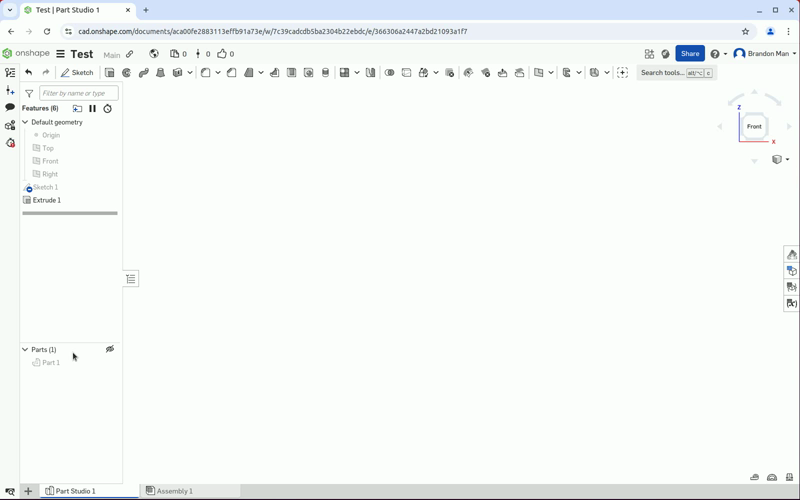
mouse_move(73, 352)
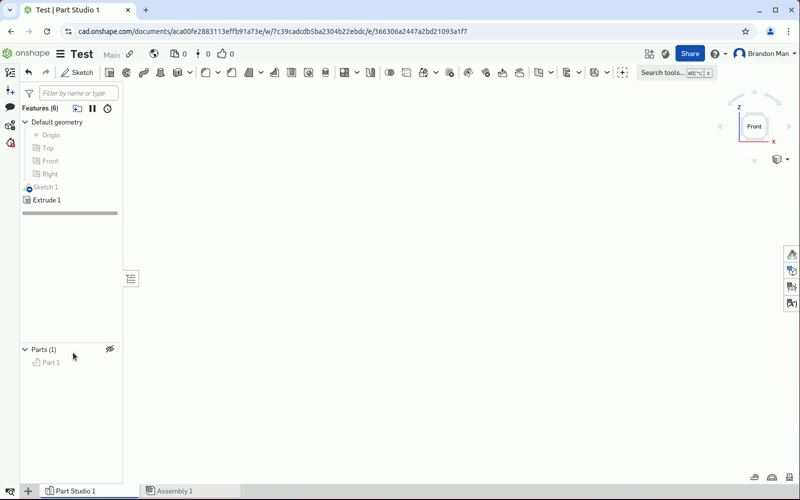
key(shift+y)
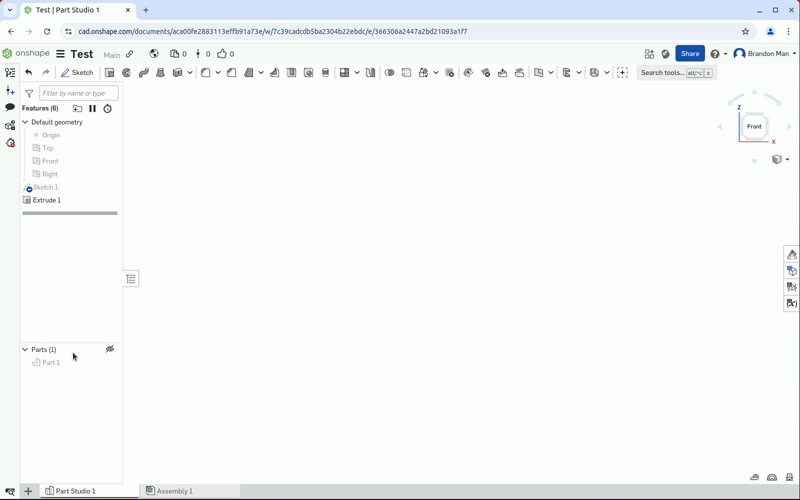
key(shift+s)
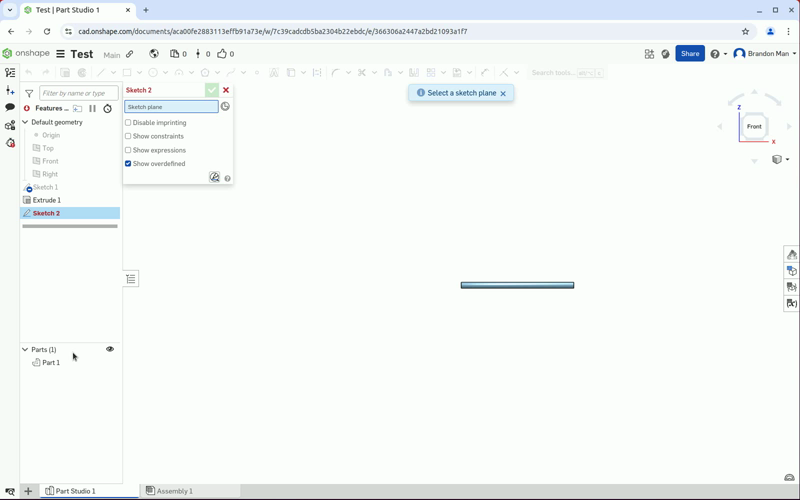
mouse_move(73, 163)
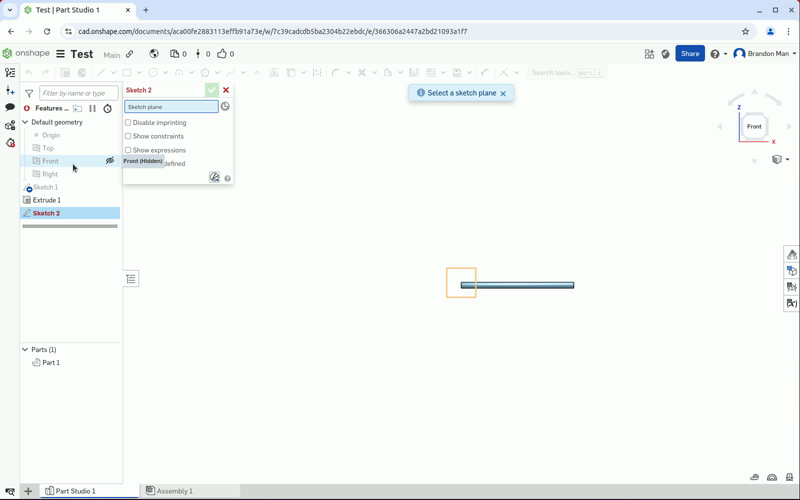
click(73, 163)
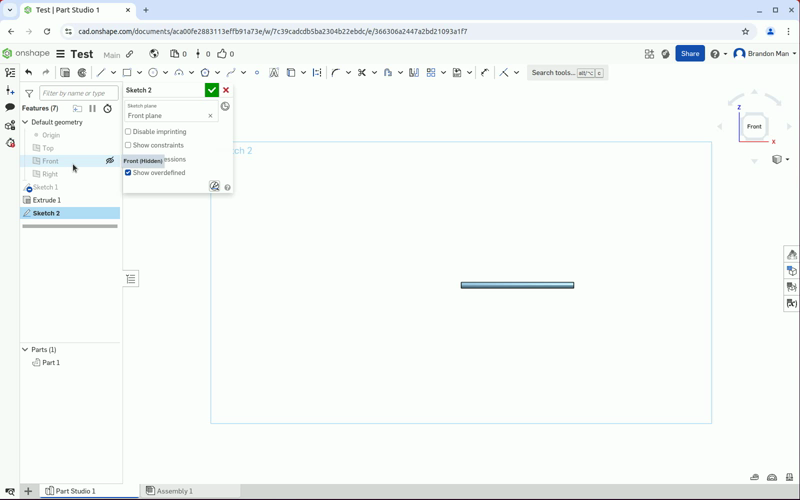
mouse_move(73, 352)
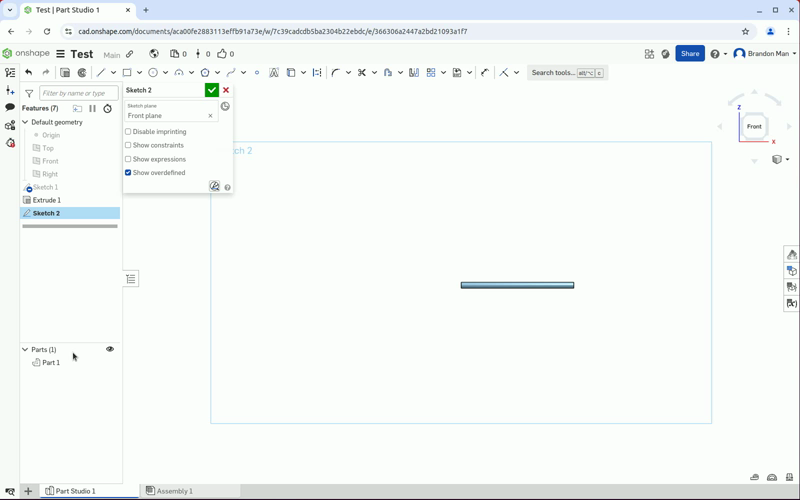
key(y)
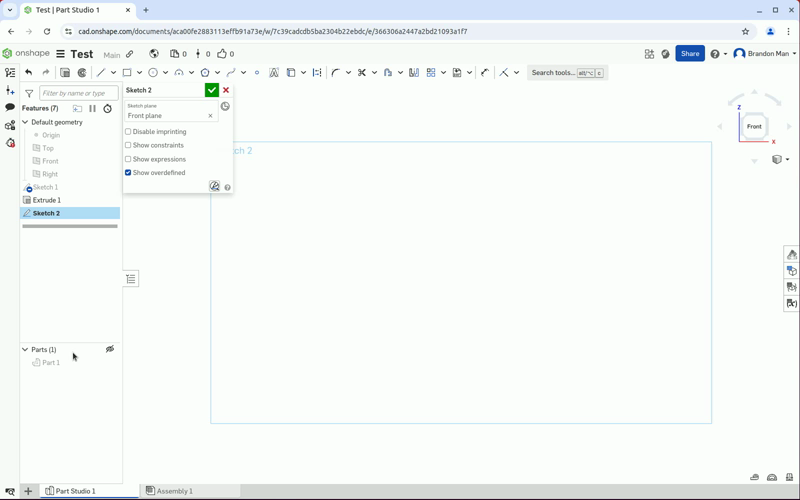
key(c)
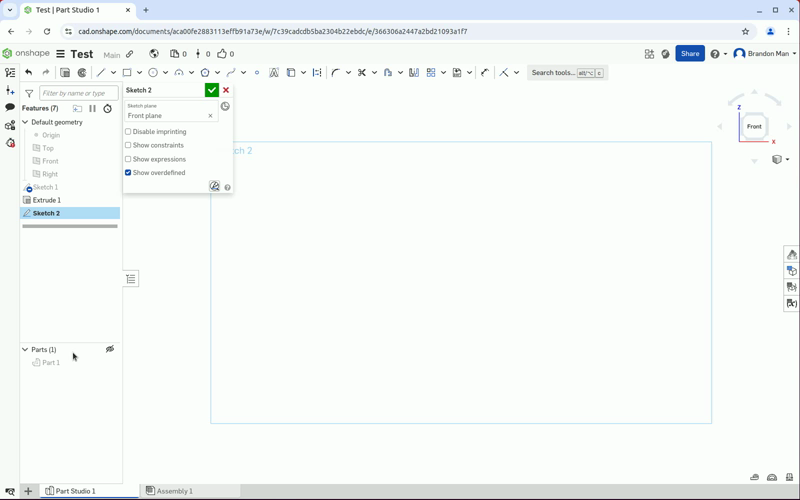
key_down(shift)
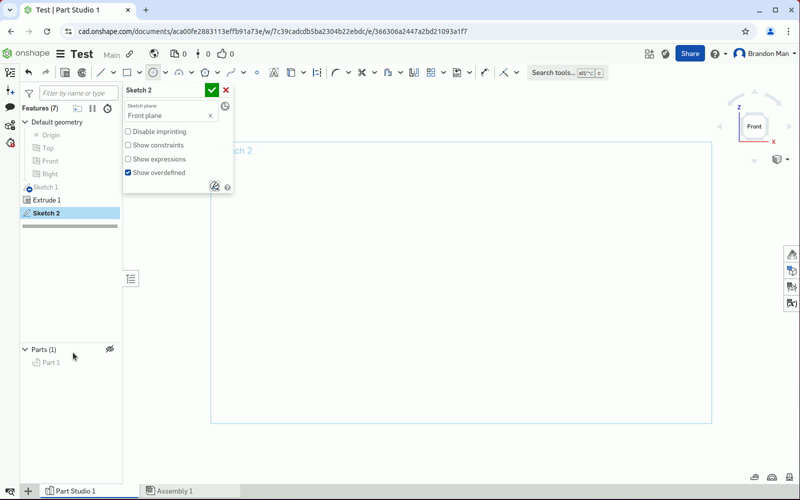
mouse_move(527, 282)
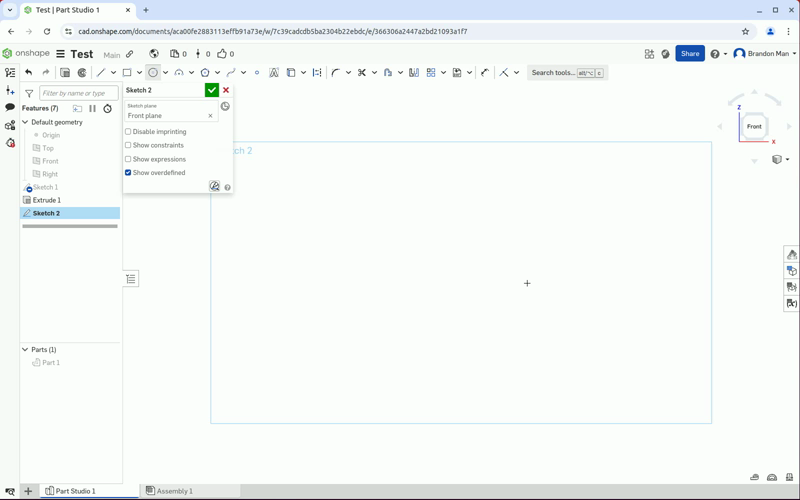
click(527, 282)
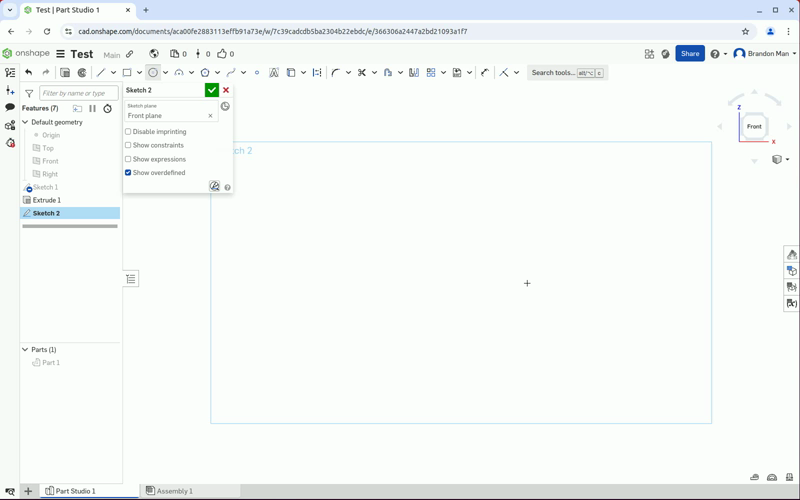
key_up(shift)
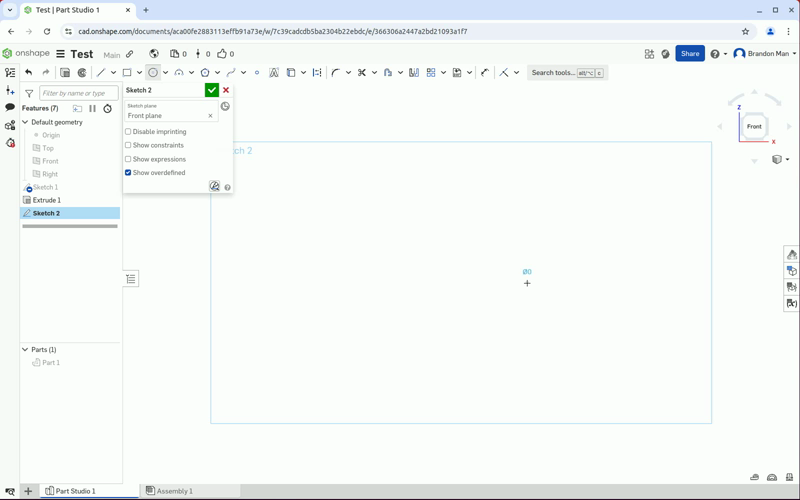
mouse_move(530, 282)
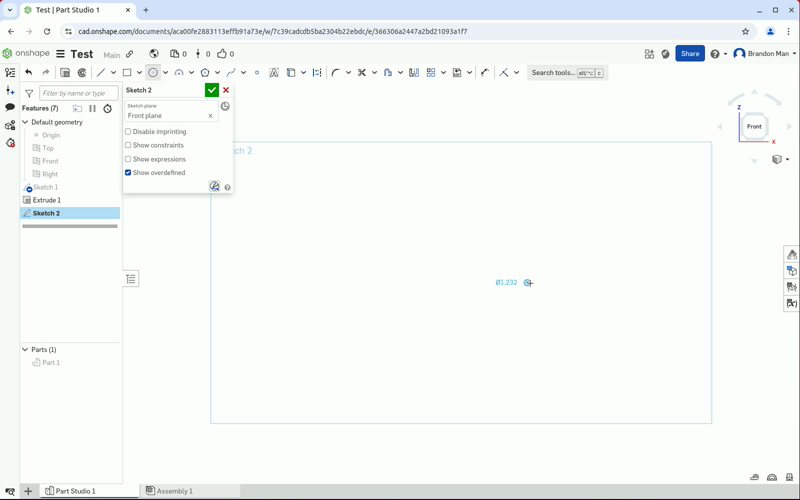
click(530, 282)
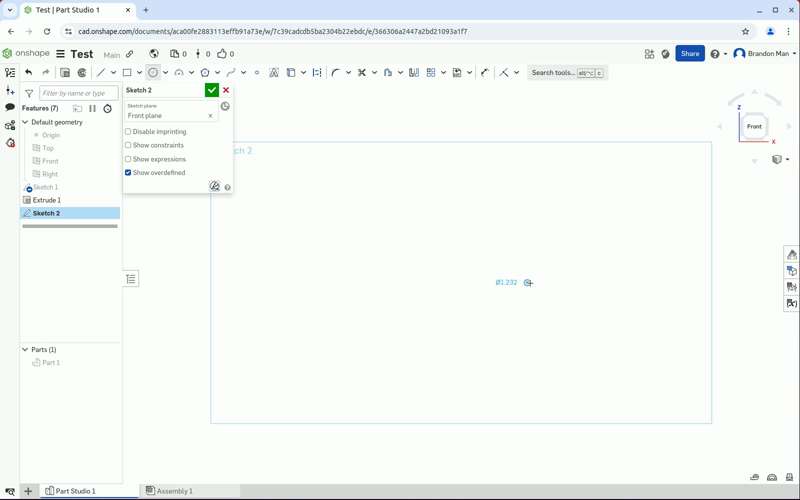
key(esc)
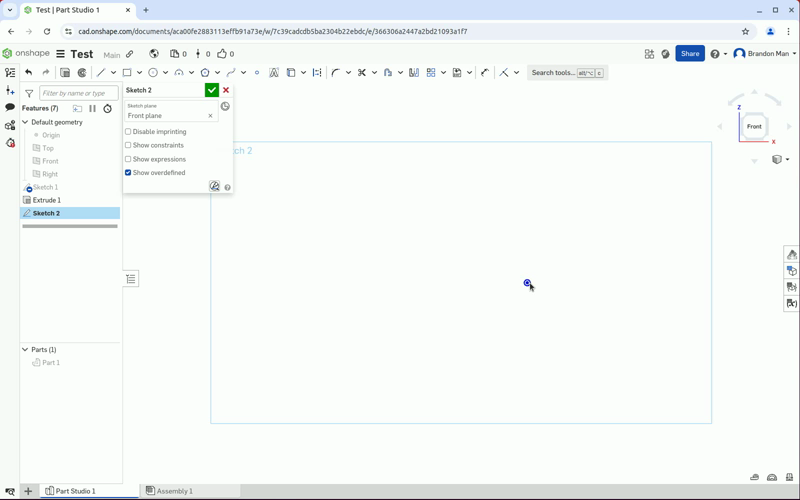
mouse_move(527, 281)
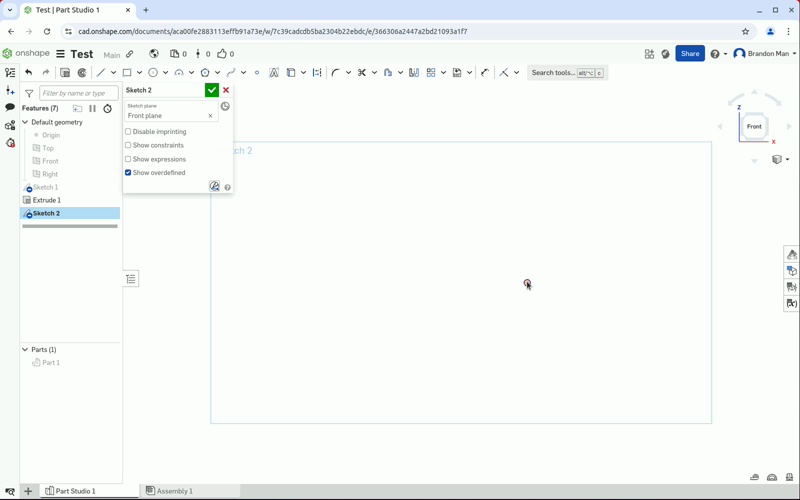
scroll(6)
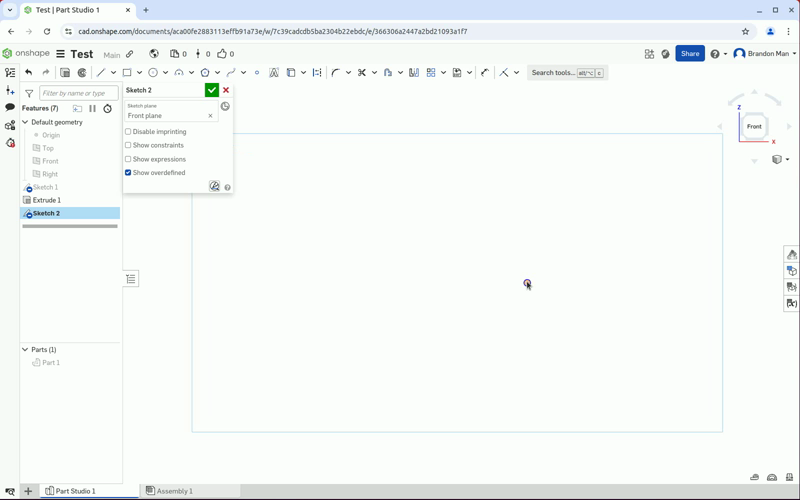
scroll(6)
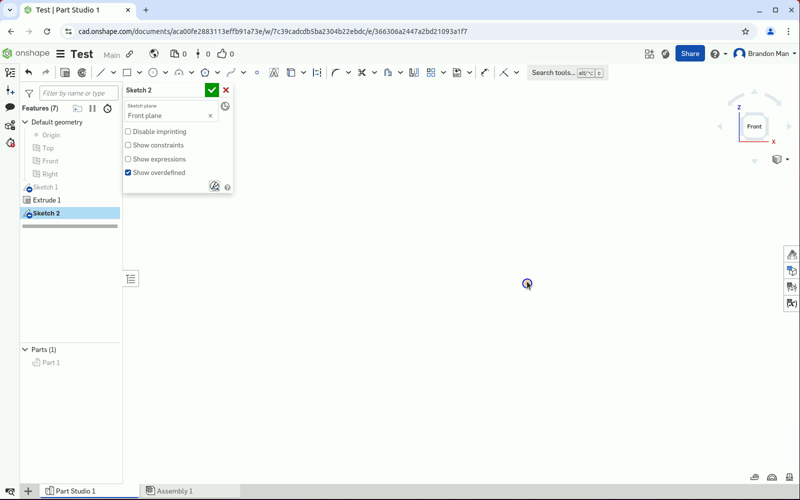
scroll(6)
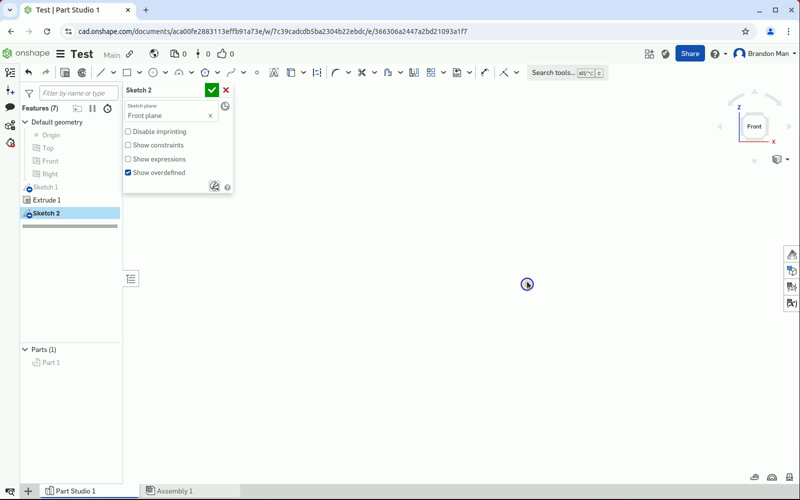
scroll(6)
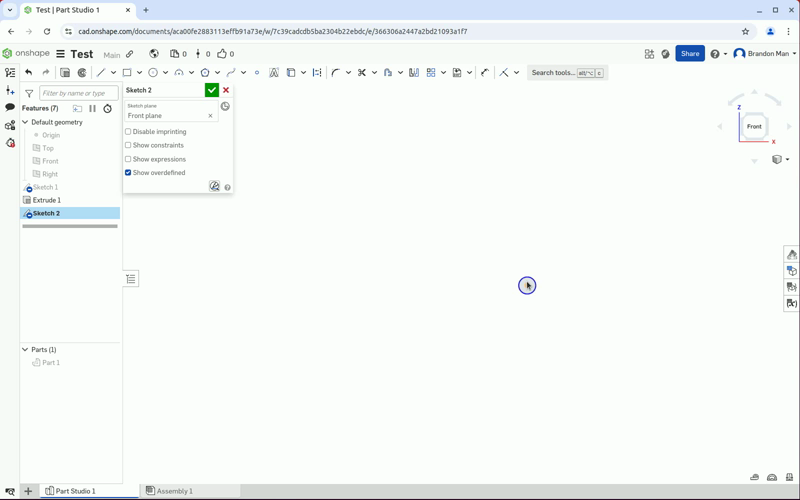
scroll(6)
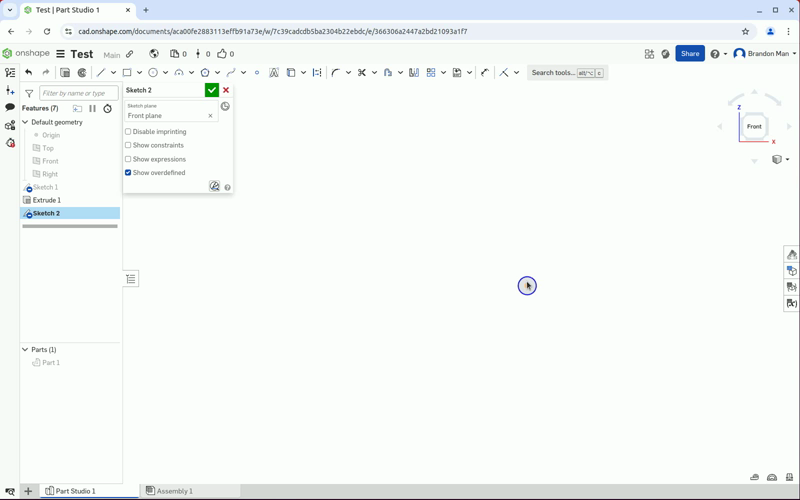
scroll(6)
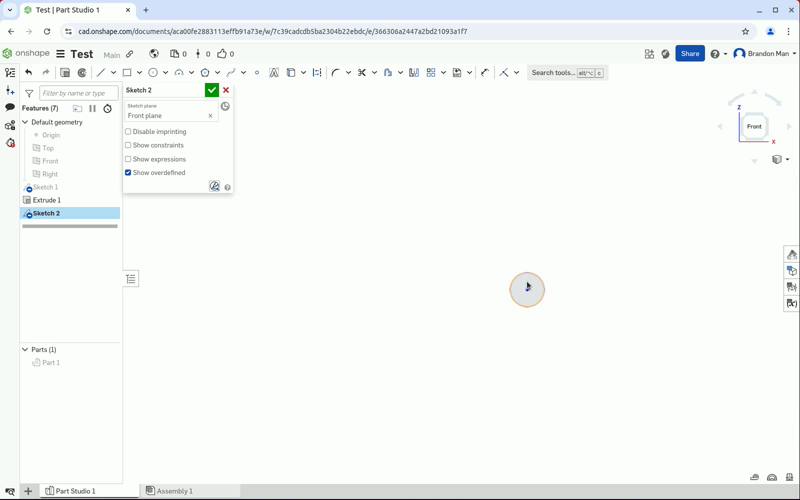
scroll(6)
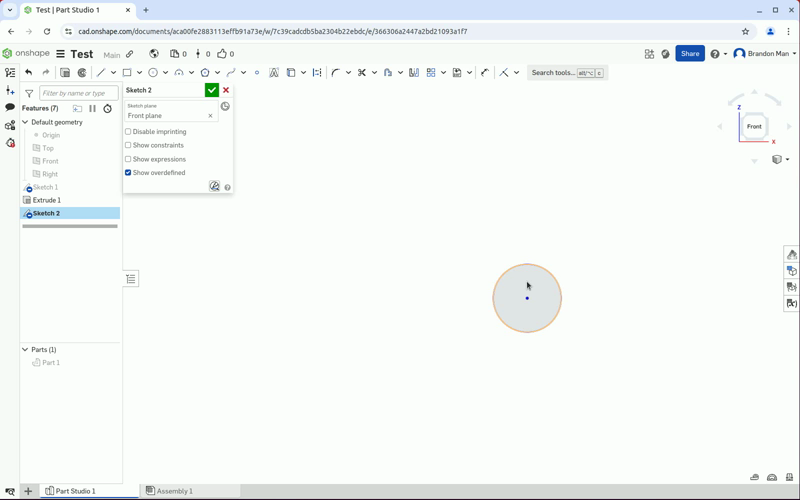
click(527, 281)
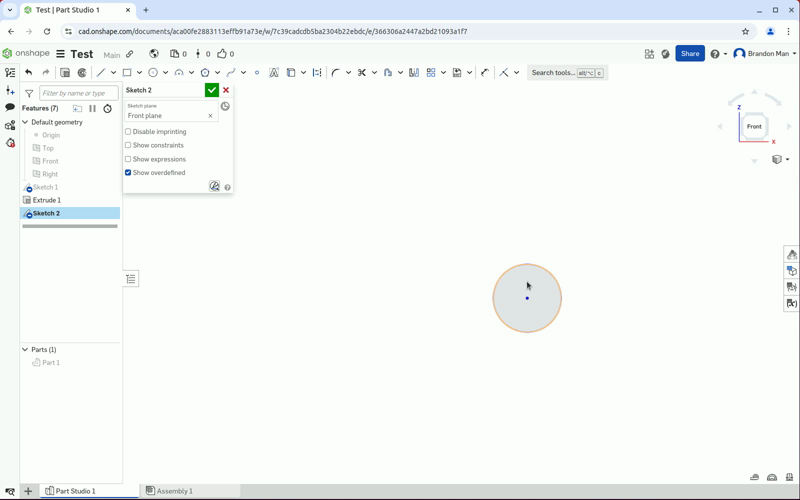
scroll(-6)
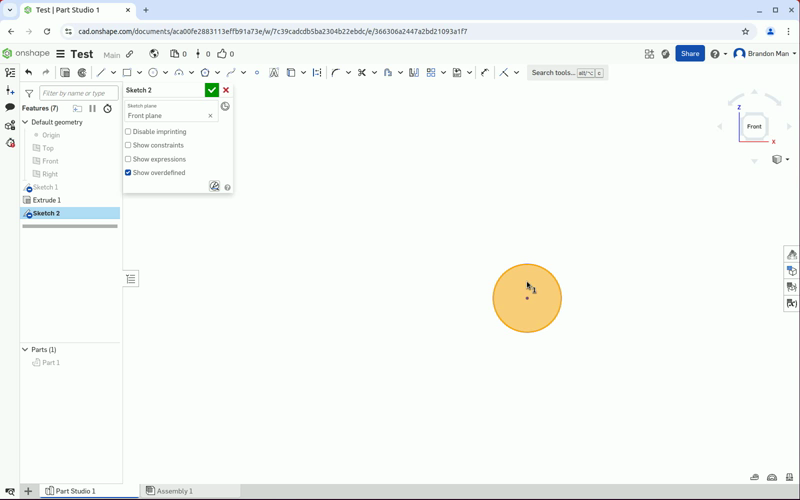
scroll(-6)
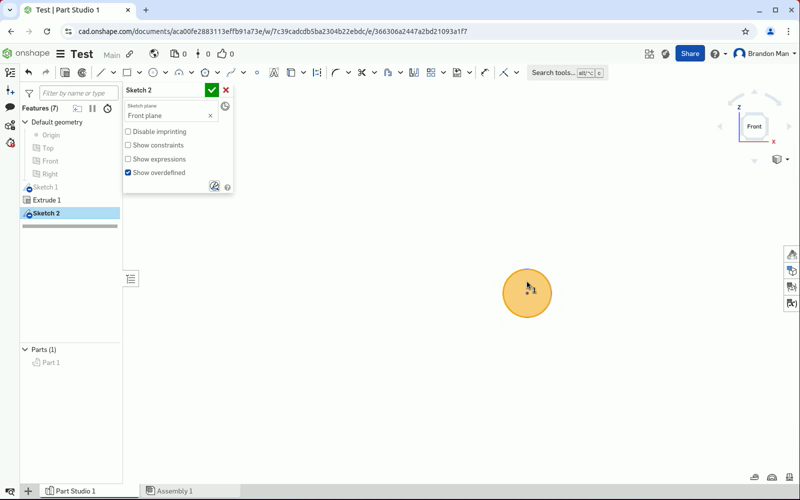
scroll(-6)
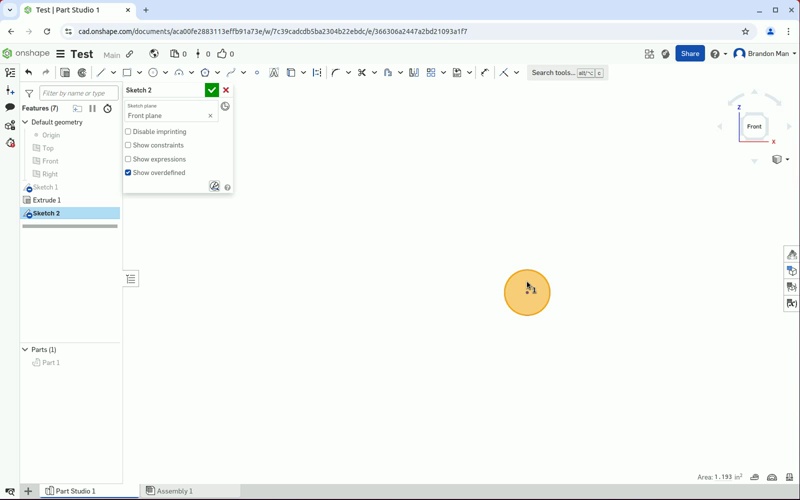
scroll(-6)
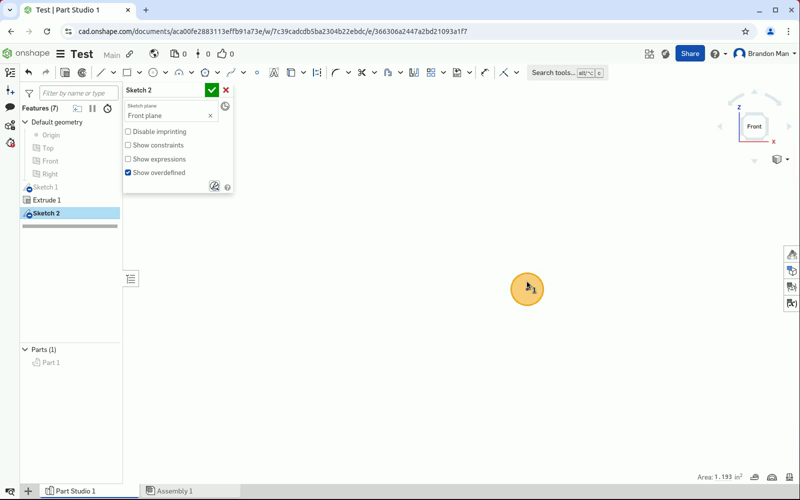
scroll(-6)
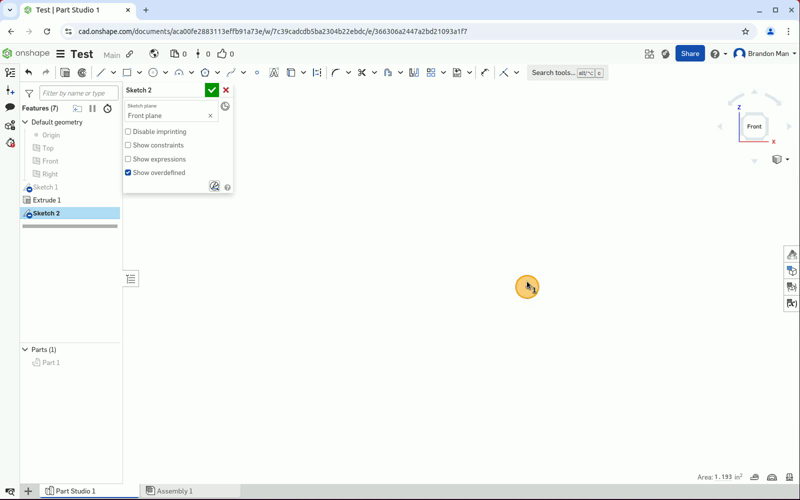
scroll(-6)
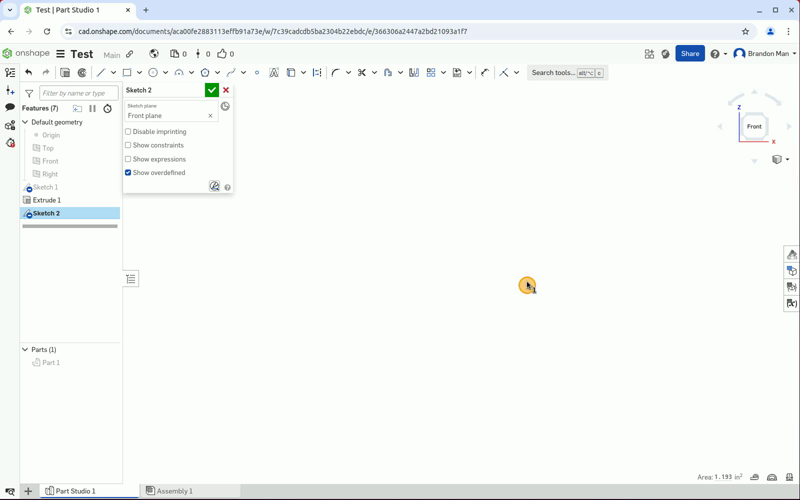
scroll(-6)
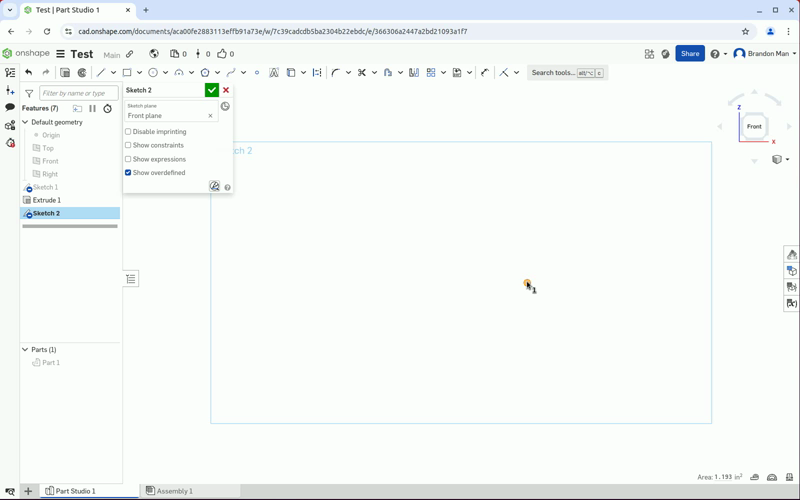
mouse_move(73, 352)
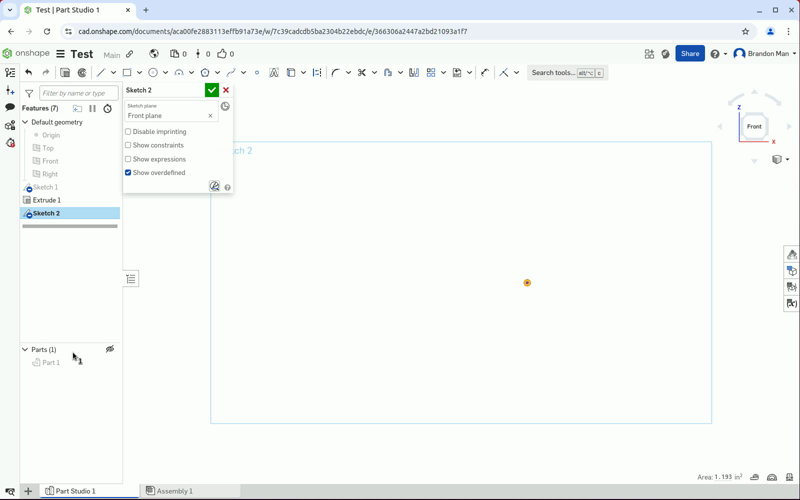
key(shift+y)
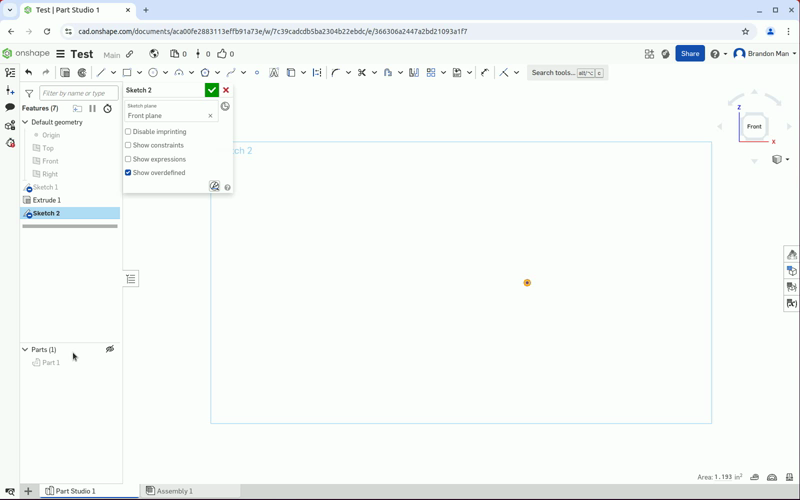
key(shift+e)
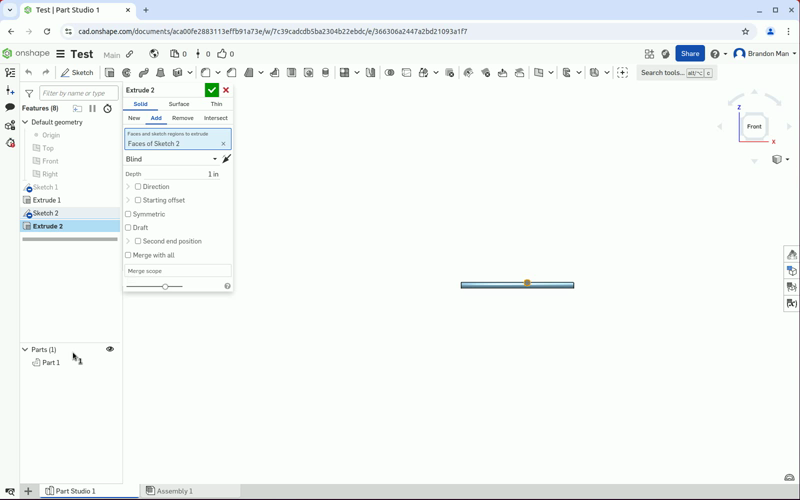
mouse_move(143, 106)
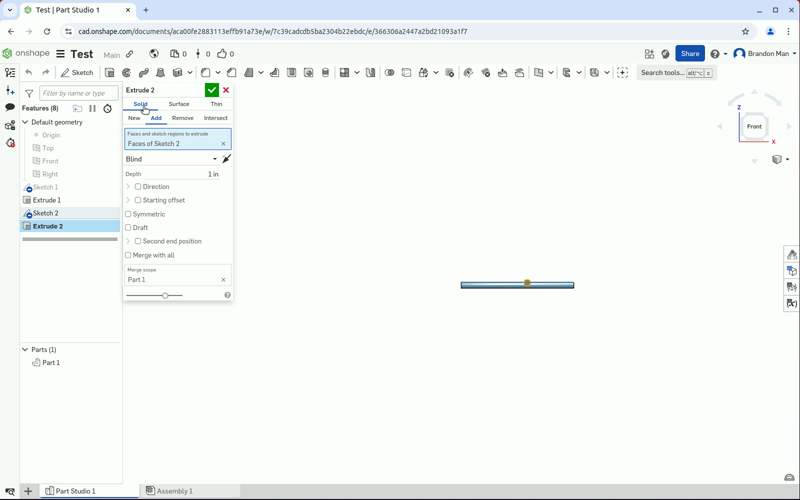
click(143, 106)
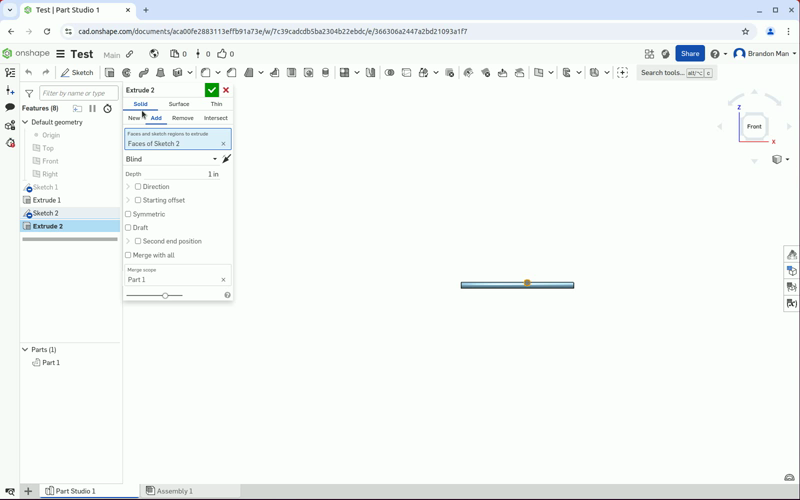
mouse_move(137, 120)
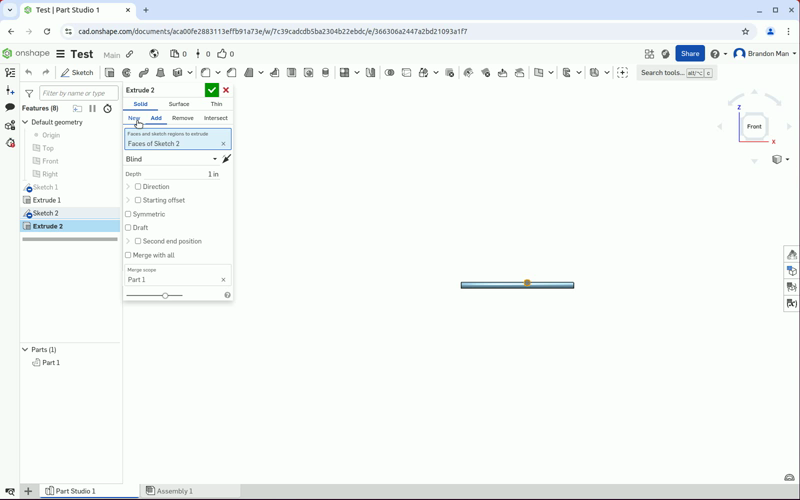
click(137, 120)
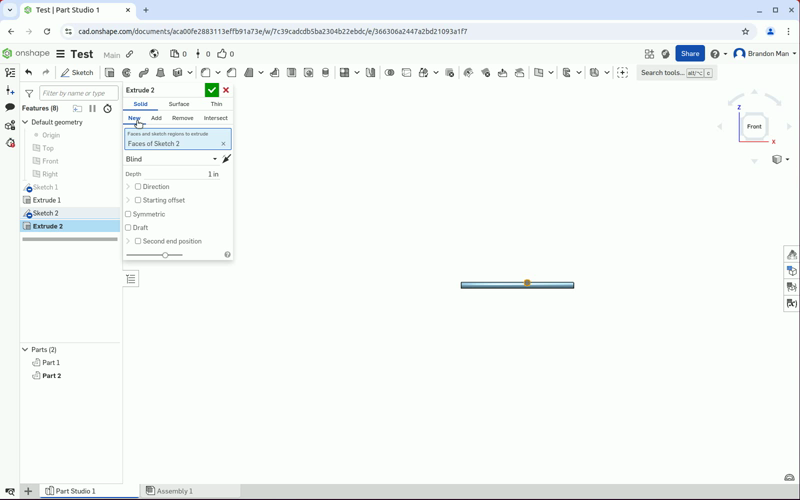
key(tab, 4)
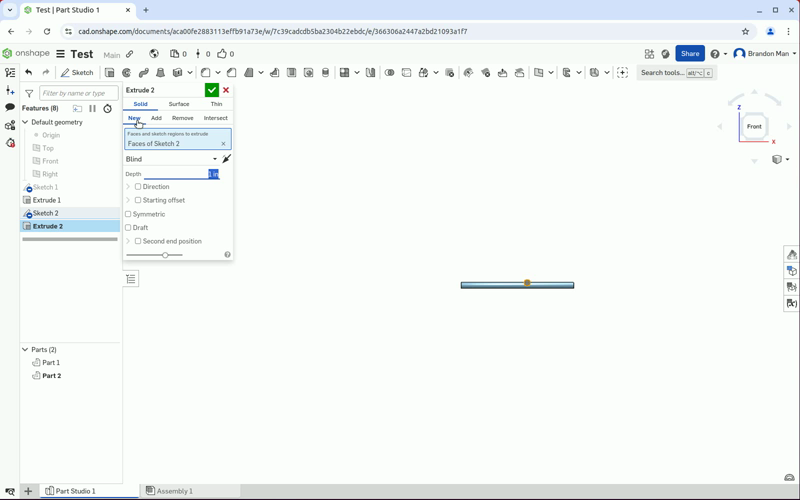
text(3.852)
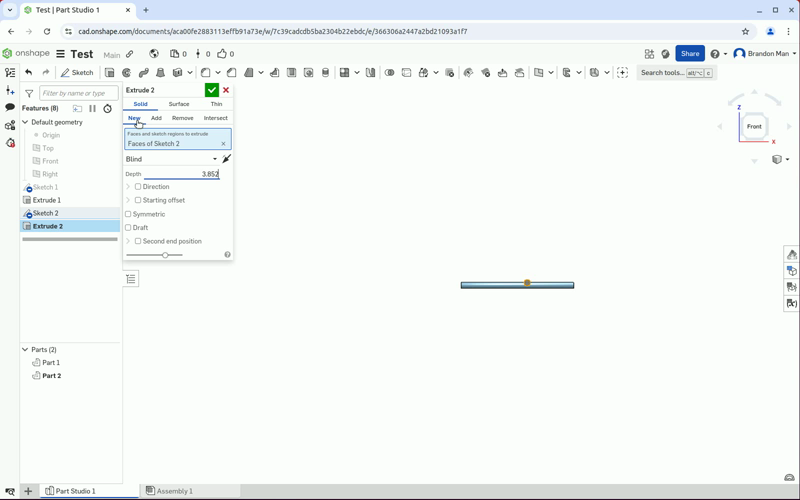
key(tab, 3)
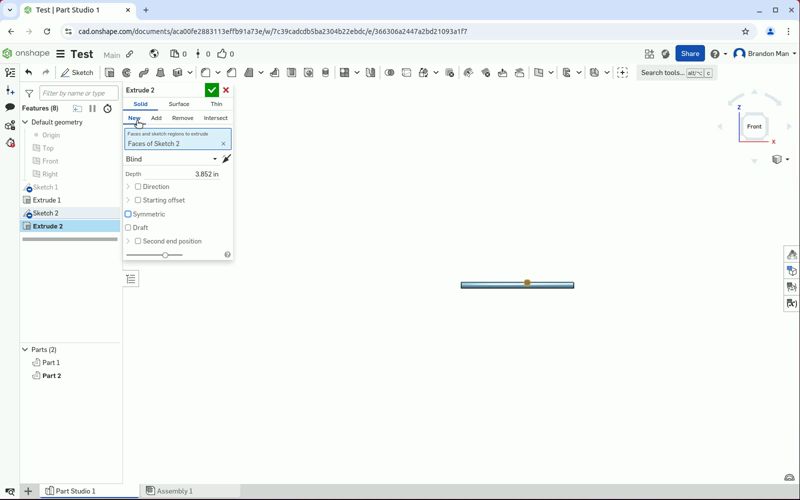
key(space)
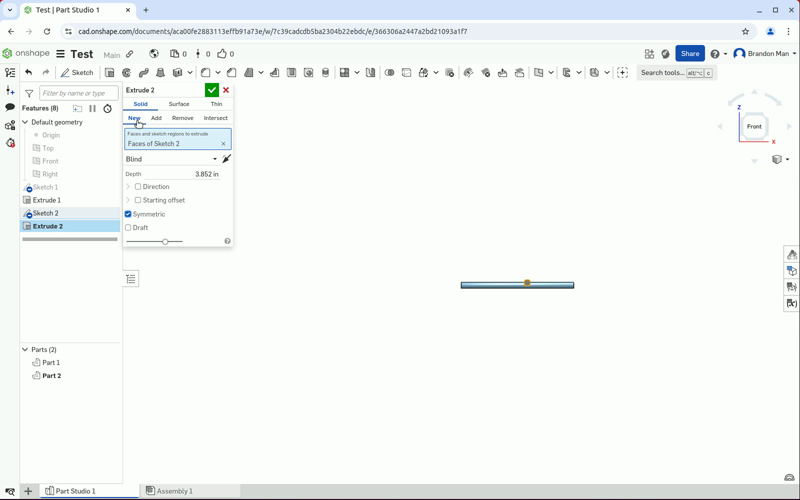
key(enter)
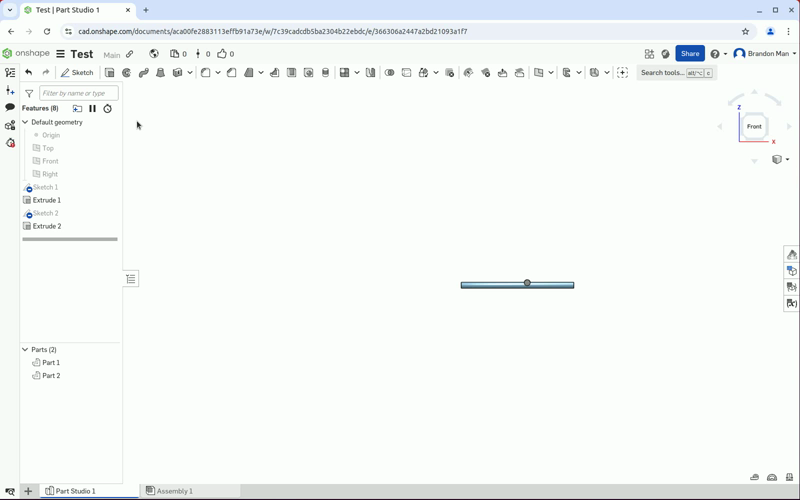
key(shift+h)
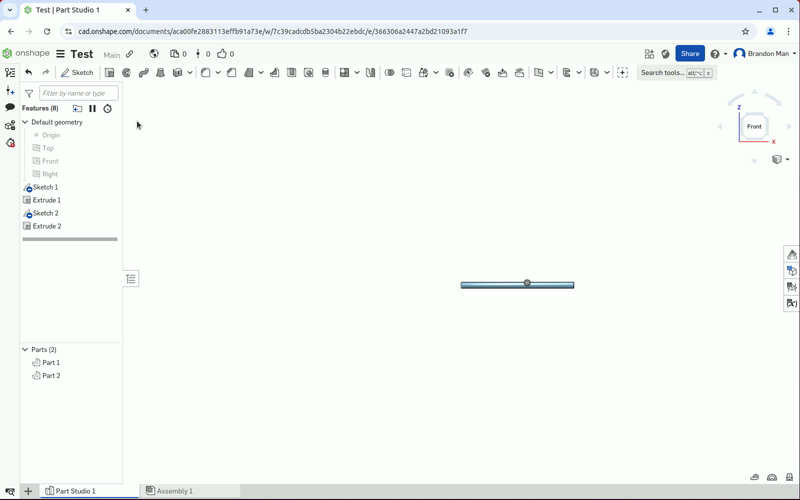
key(shift+h)
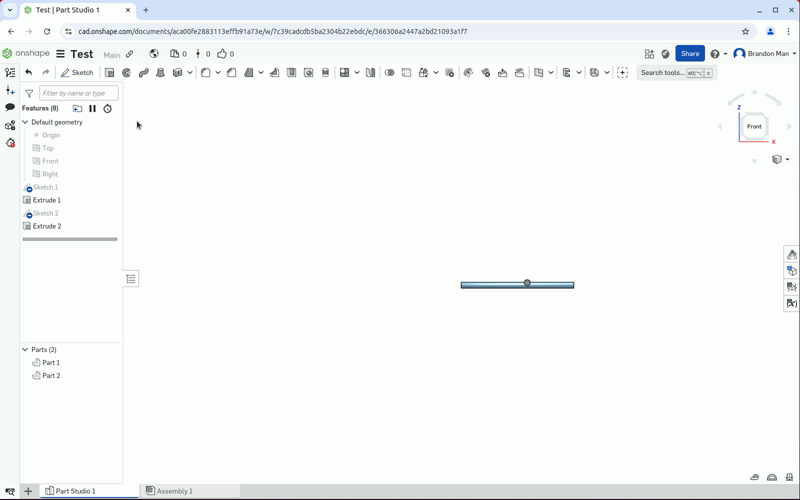
mouse_move(73, 189)
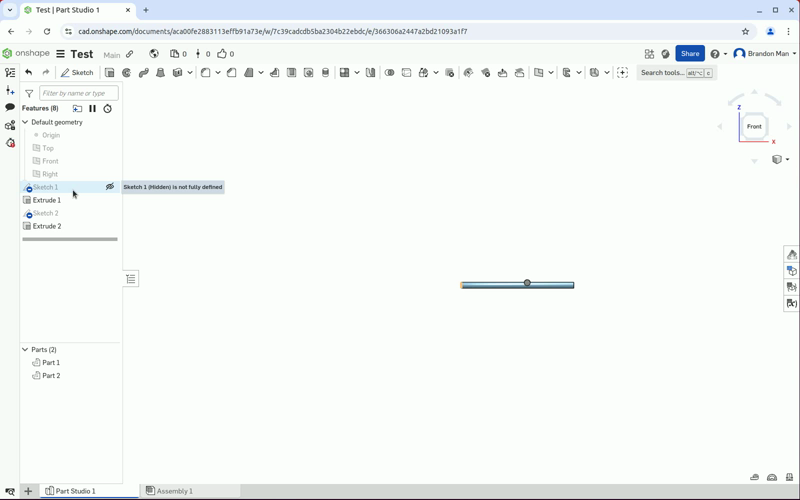
click(73, 189)
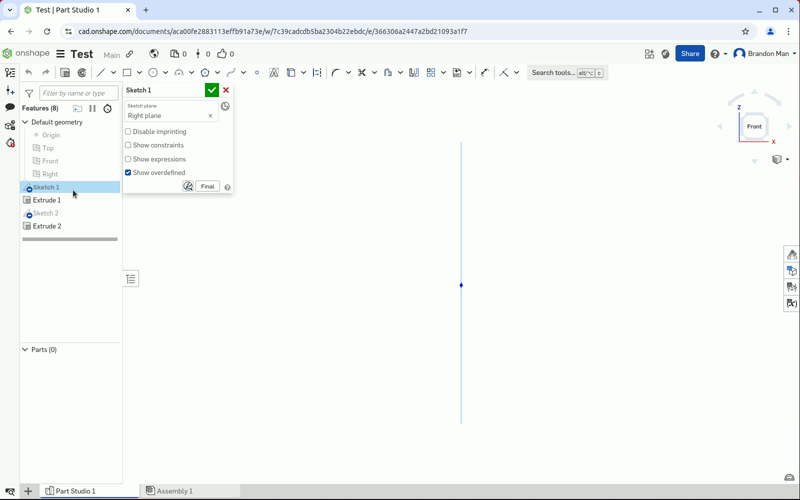
mouse_move(229, 92)
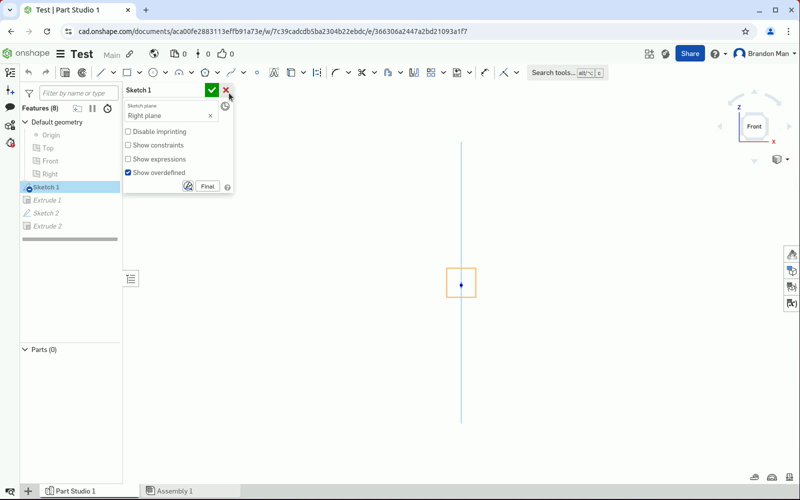
click(229, 92)
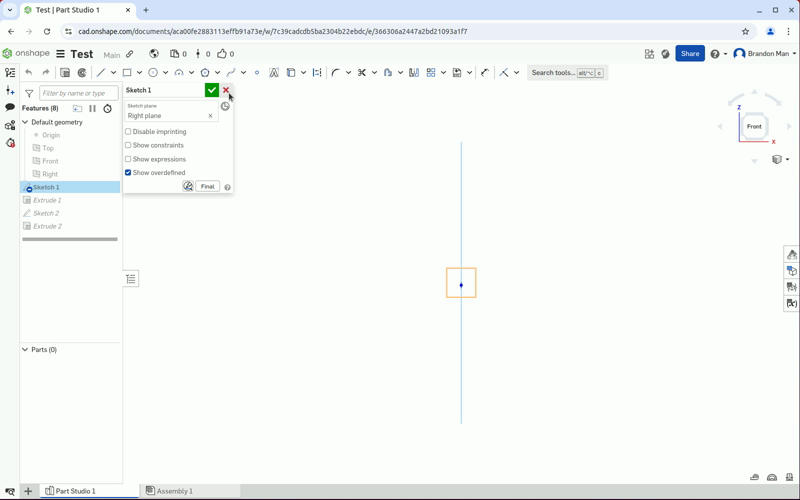
key(shift+s)
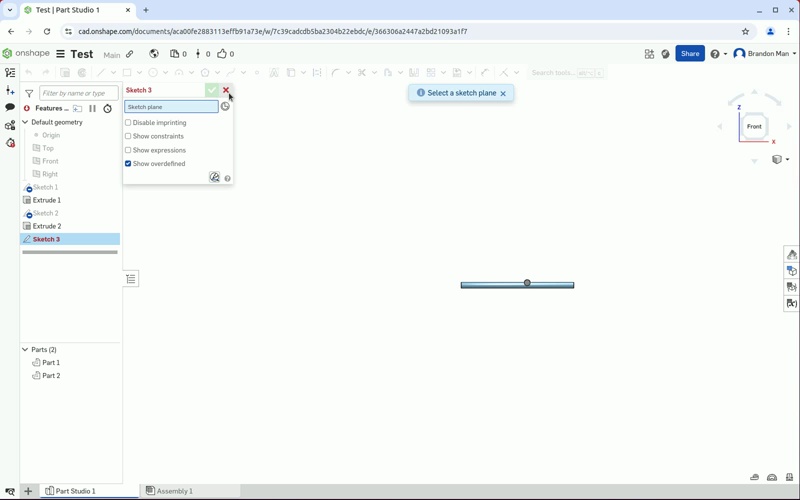
mouse_move(73, 163)
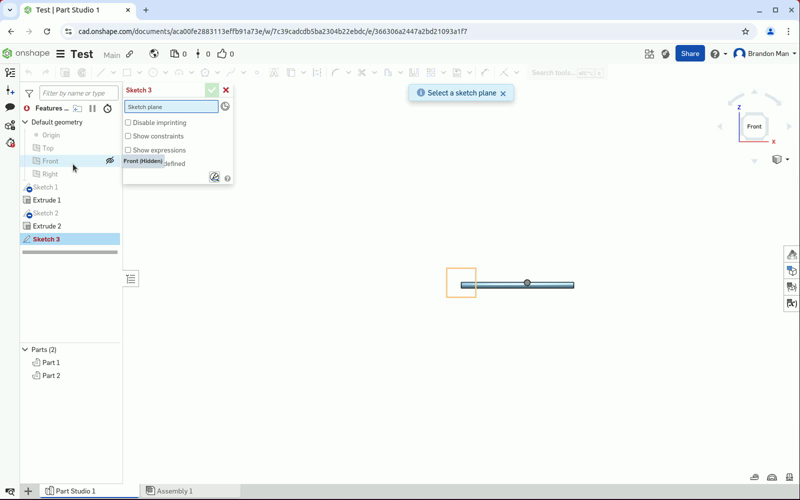
click(73, 163)
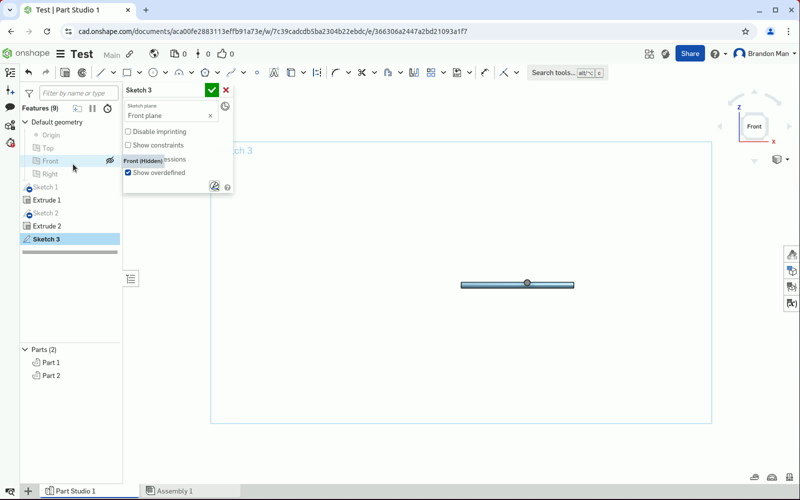
mouse_move(73, 352)
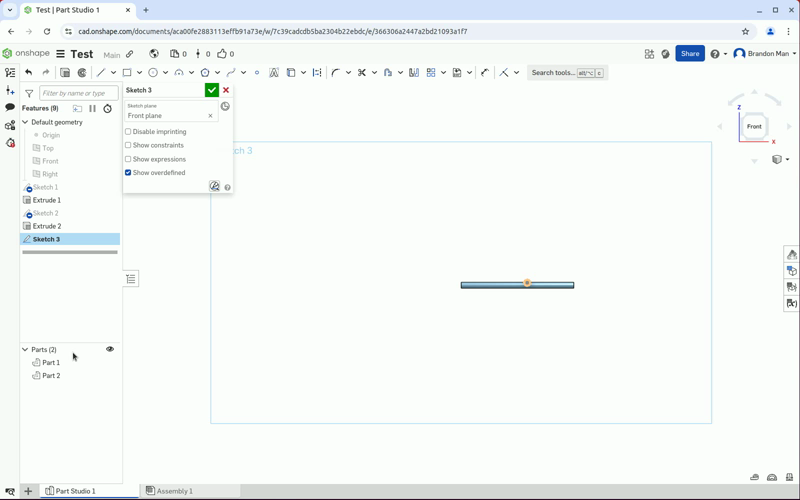
key(y)
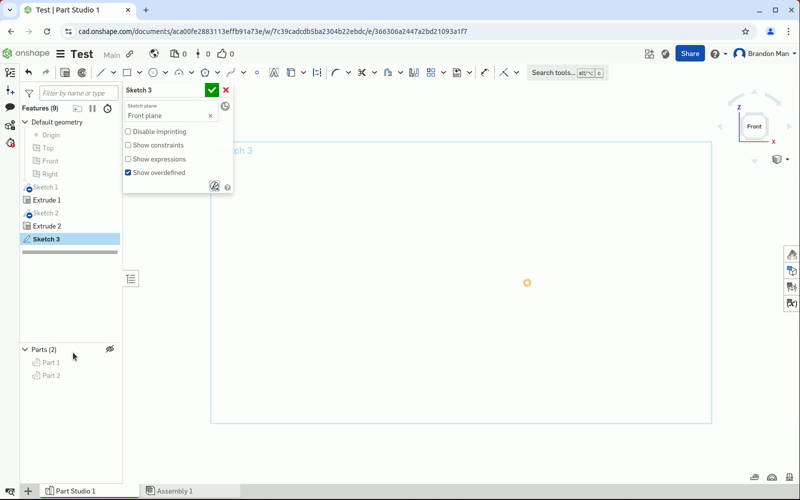
key(c)
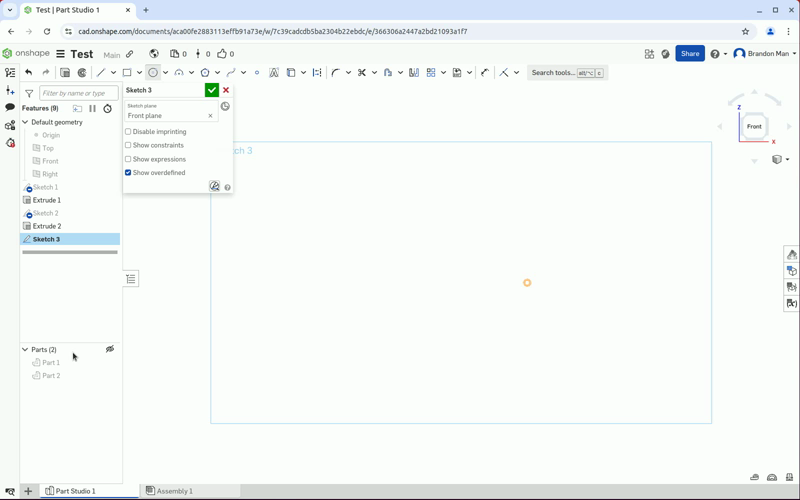
key_down(shift)
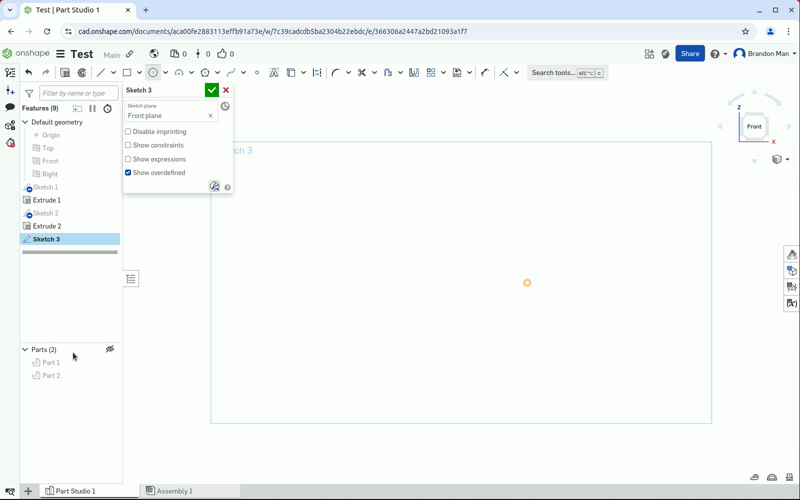
mouse_move(508, 282)
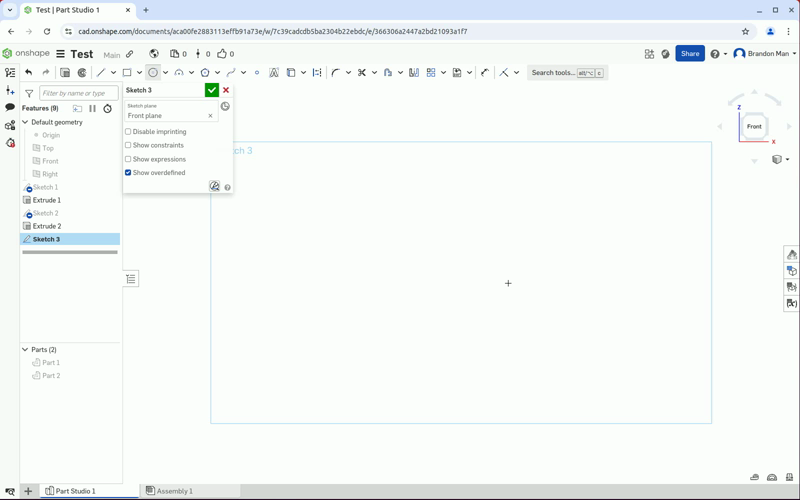
click(508, 282)
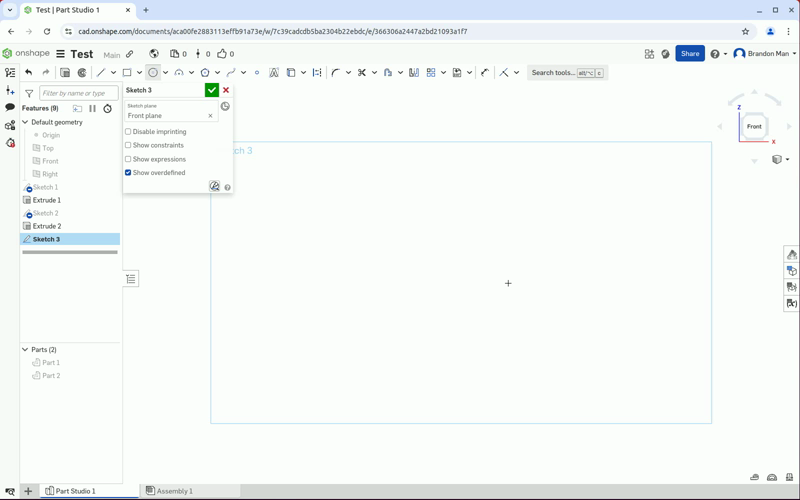
key_up(shift)
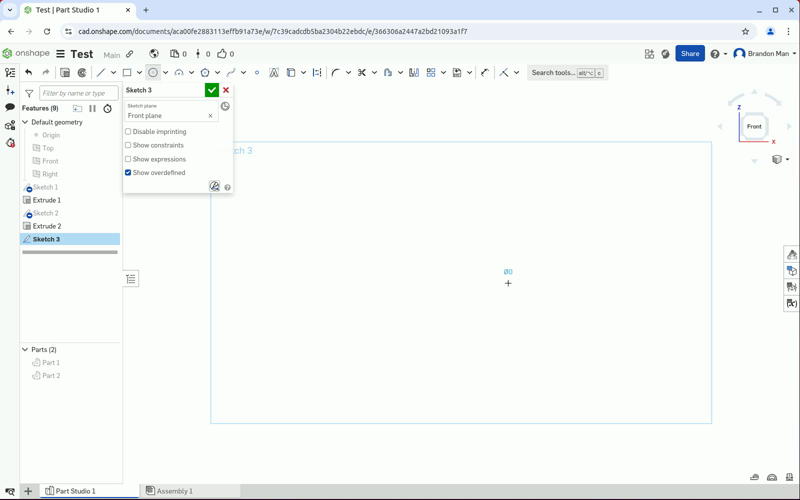
mouse_move(511, 282)
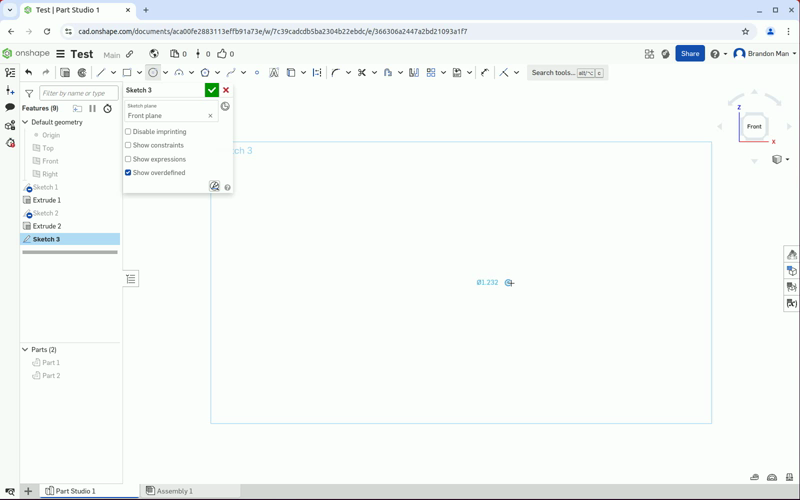
click(511, 282)
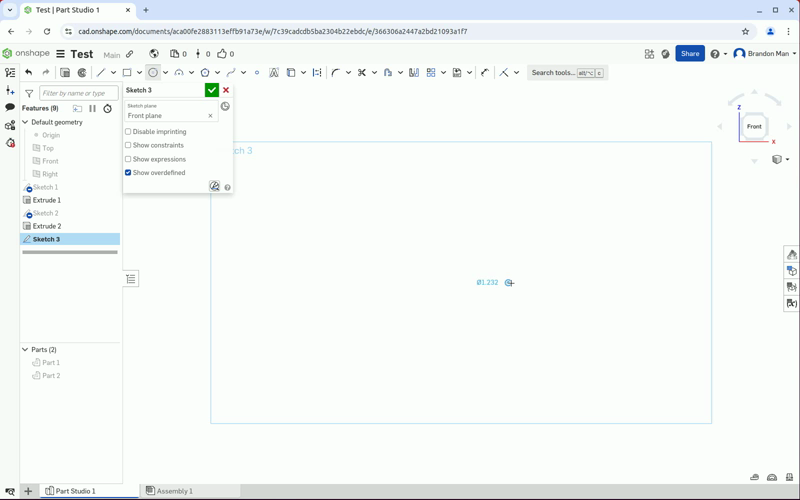
key(esc)
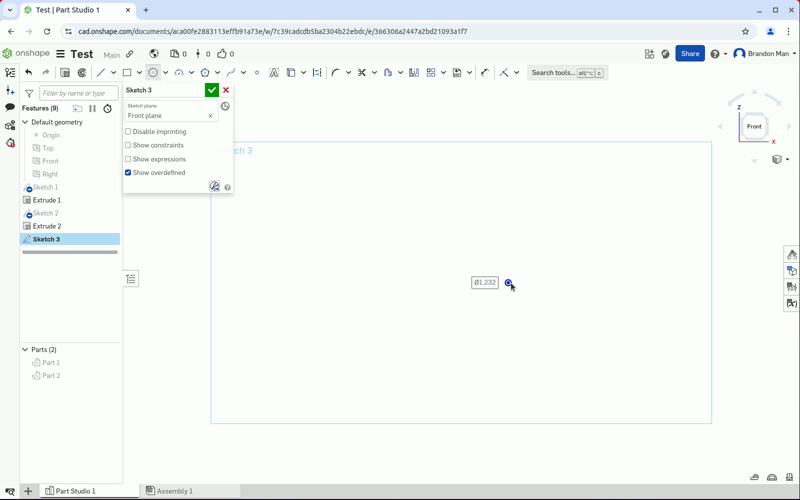
mouse_move(507, 283)
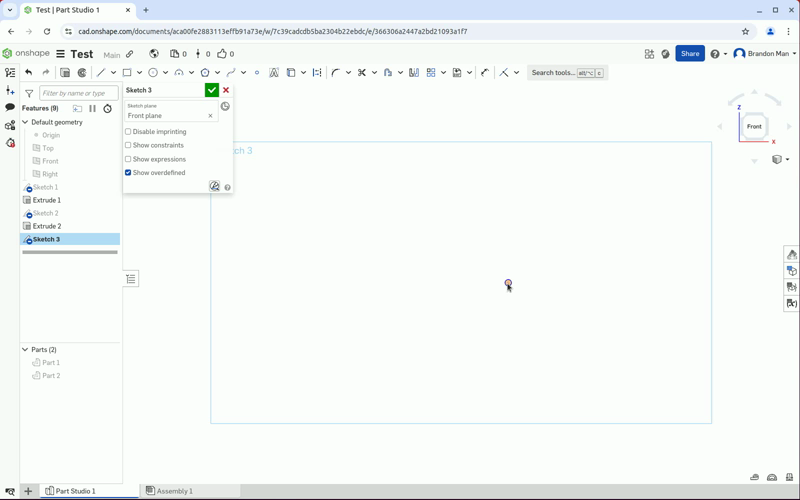
scroll(6)
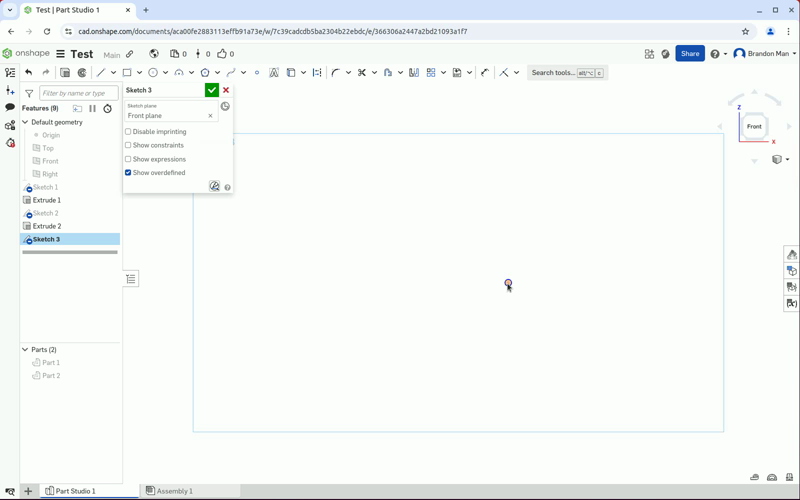
scroll(6)
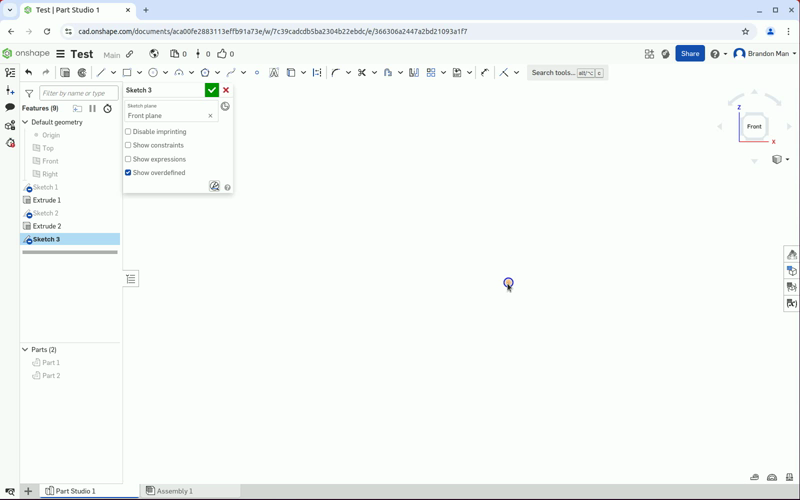
scroll(6)
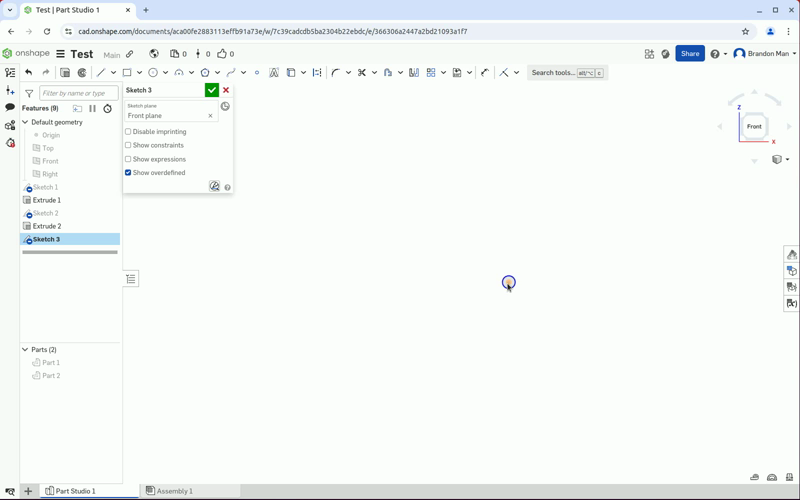
scroll(6)
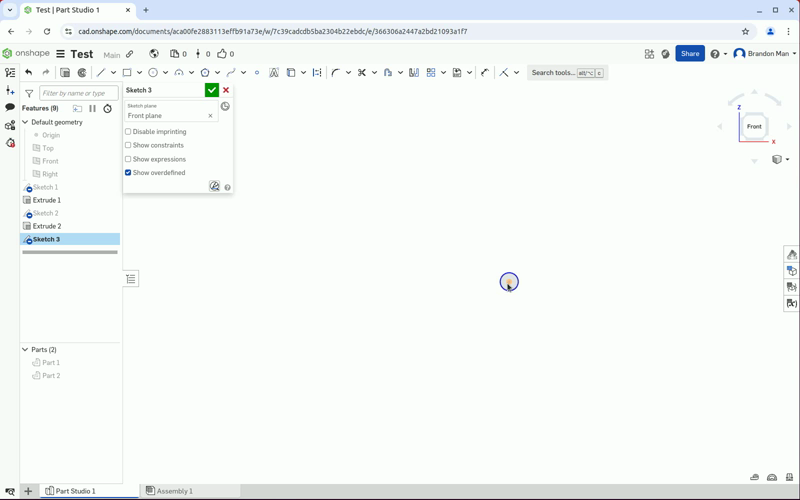
scroll(6)
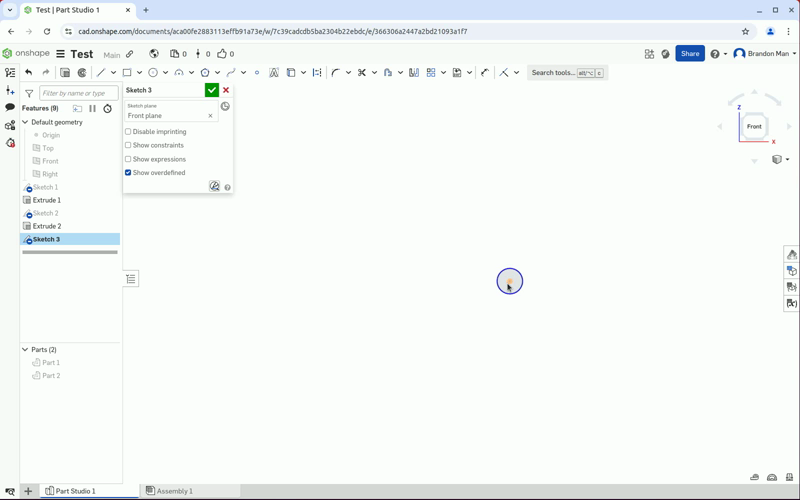
scroll(6)
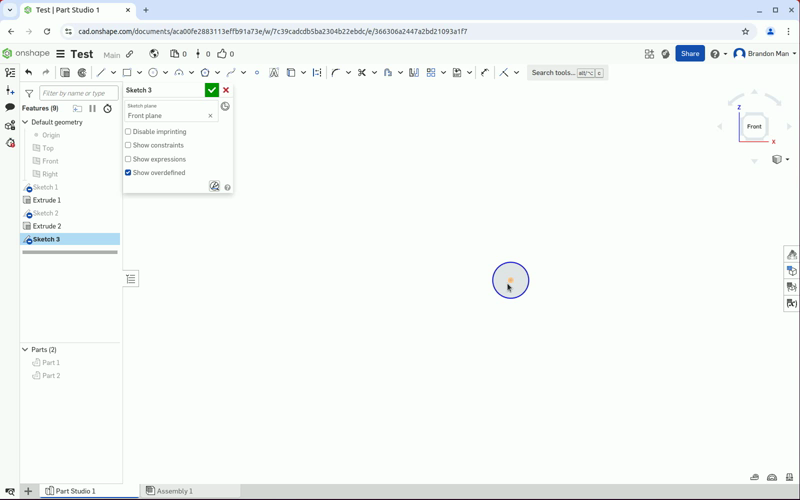
scroll(6)
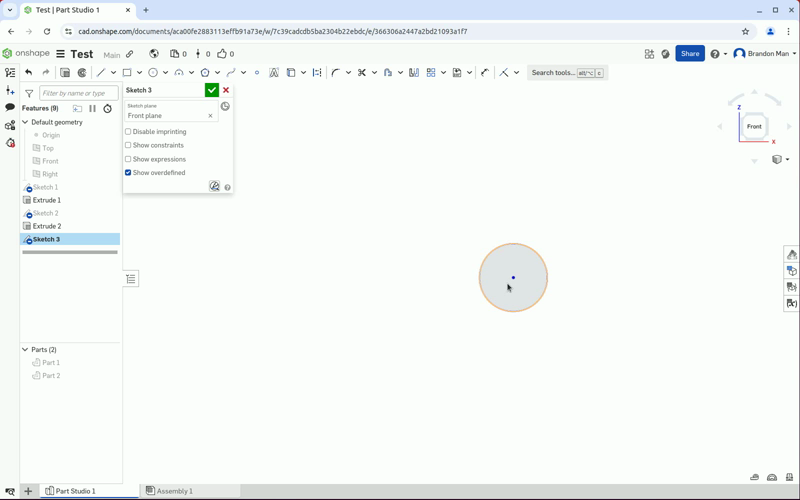
click(507, 283)
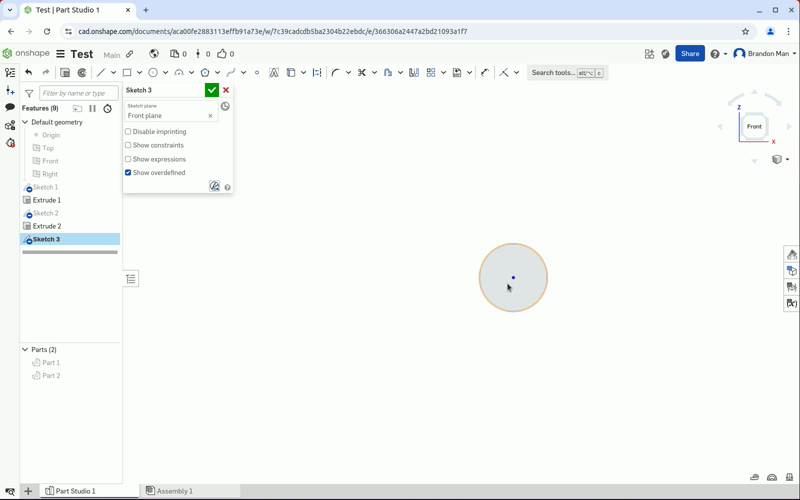
scroll(-6)
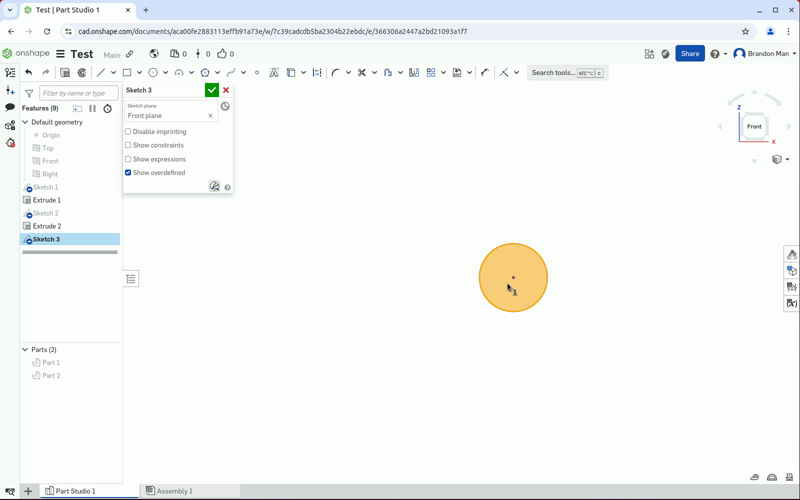
scroll(-6)
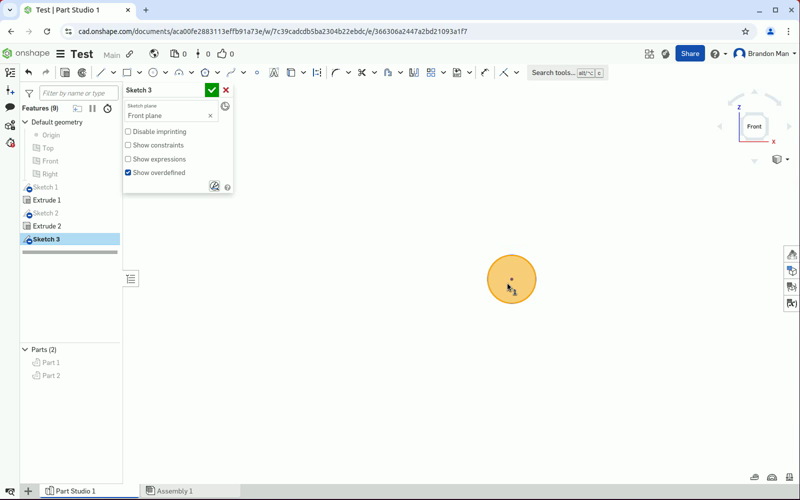
scroll(-6)
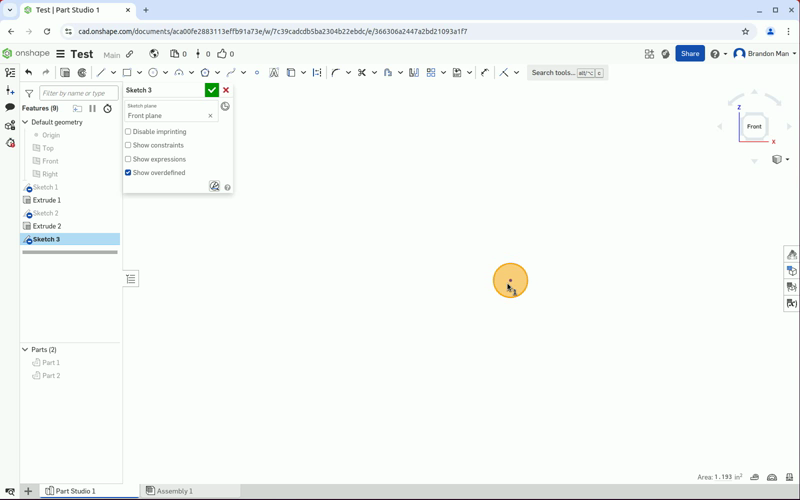
scroll(-6)
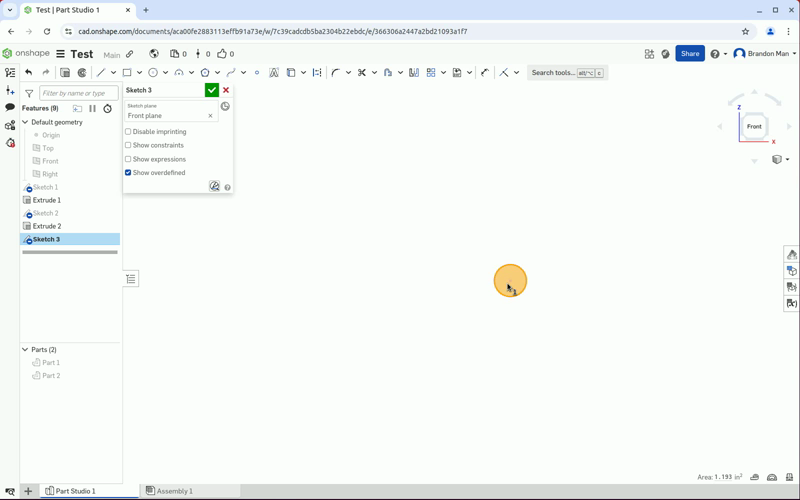
scroll(-6)
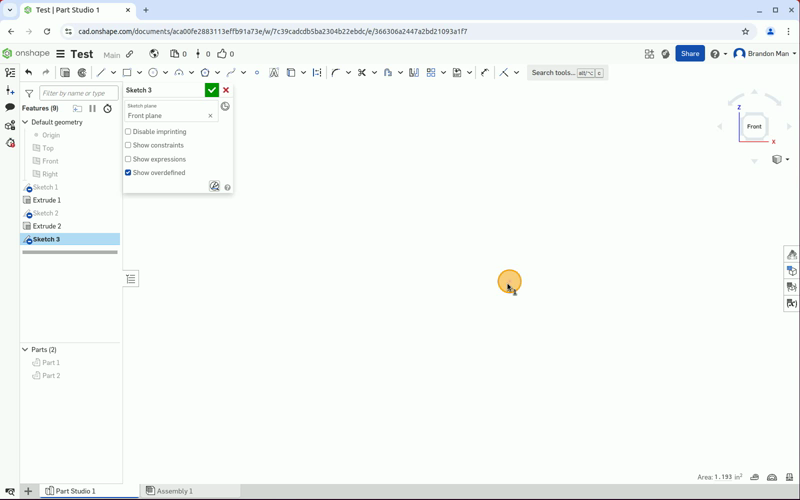
scroll(-6)
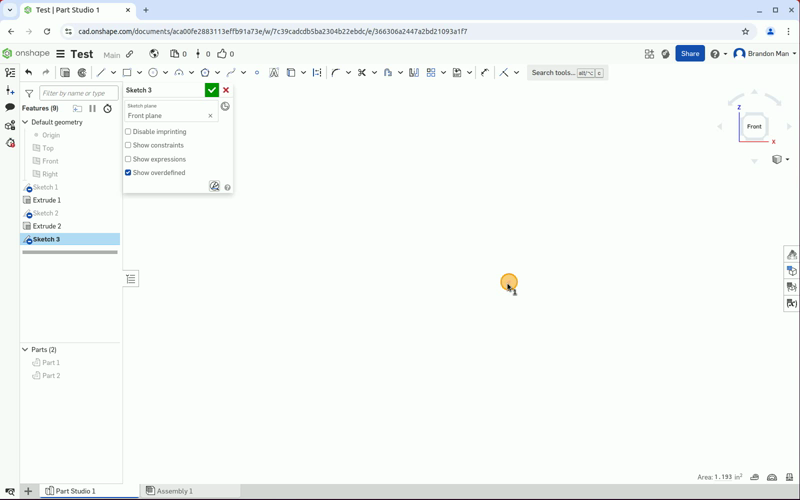
scroll(-6)
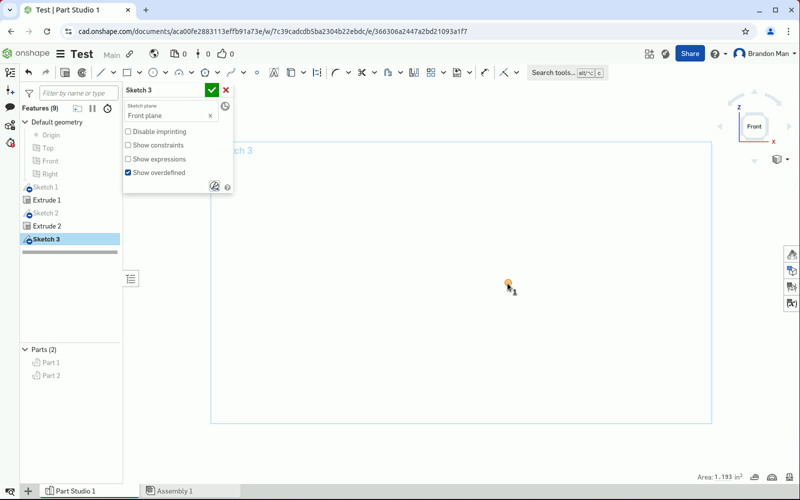
mouse_move(73, 352)
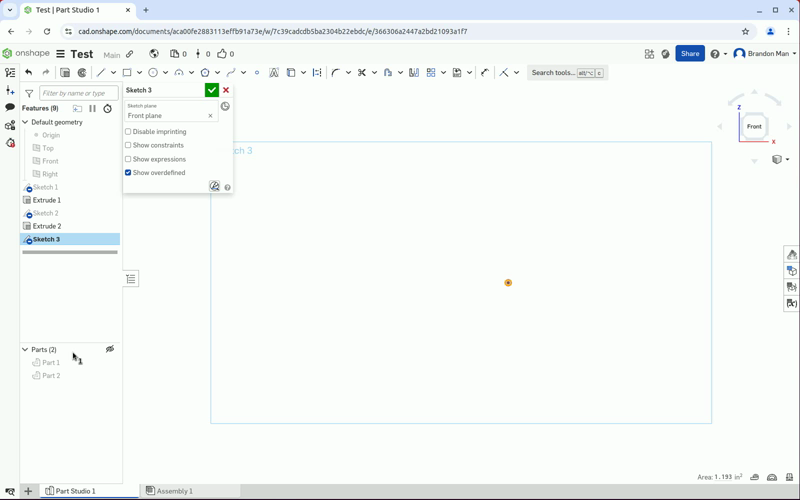
key(shift+y)
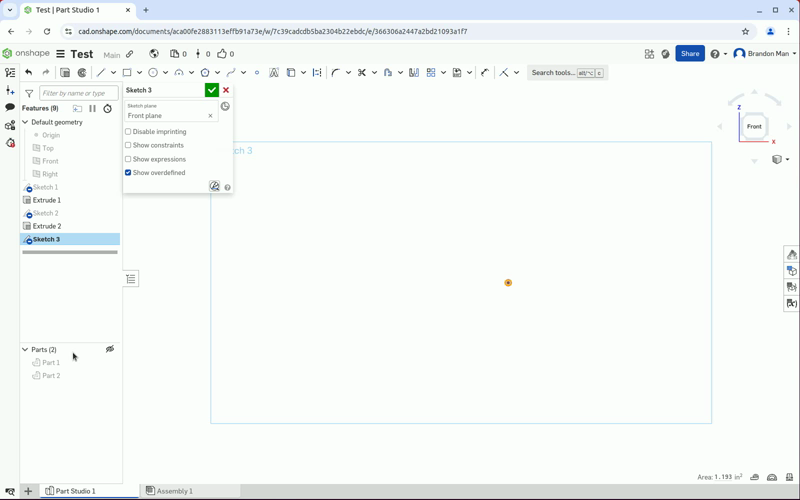
key(shift+e)
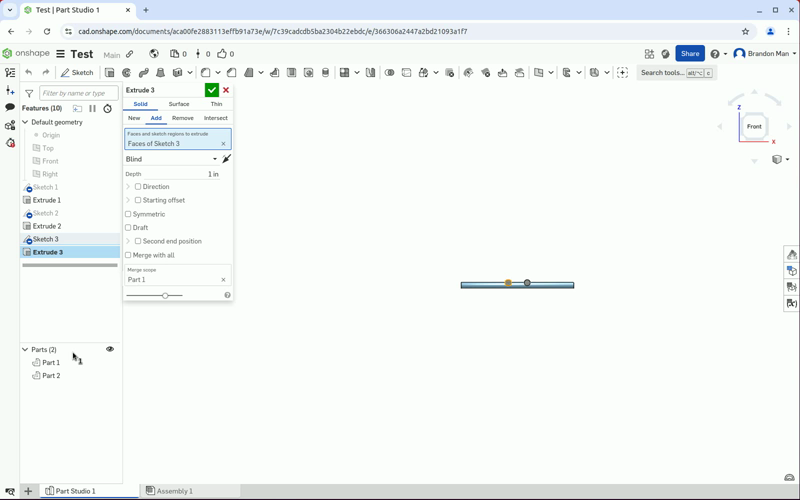
mouse_move(143, 106)
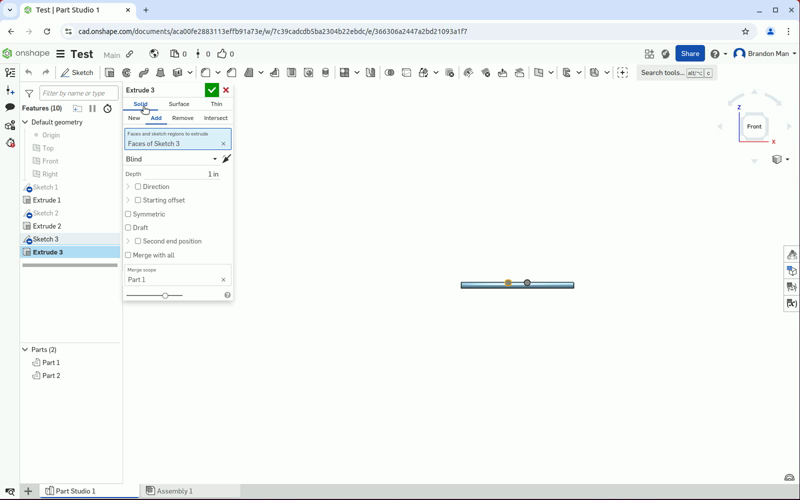
click(143, 106)
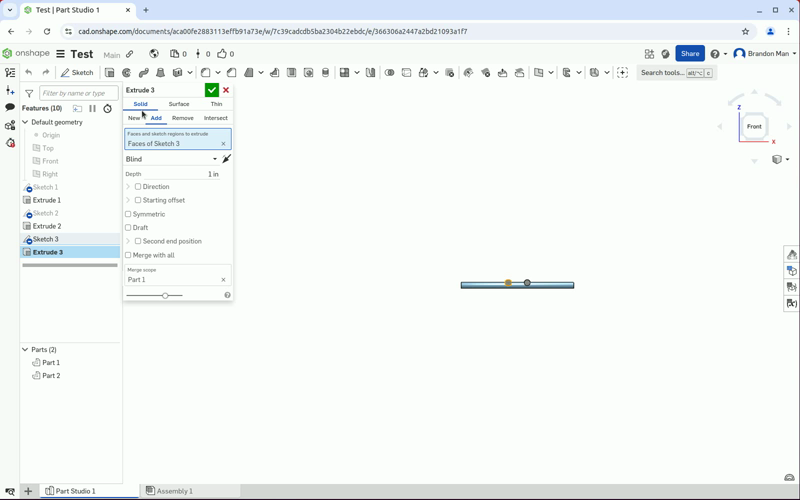
mouse_move(137, 120)
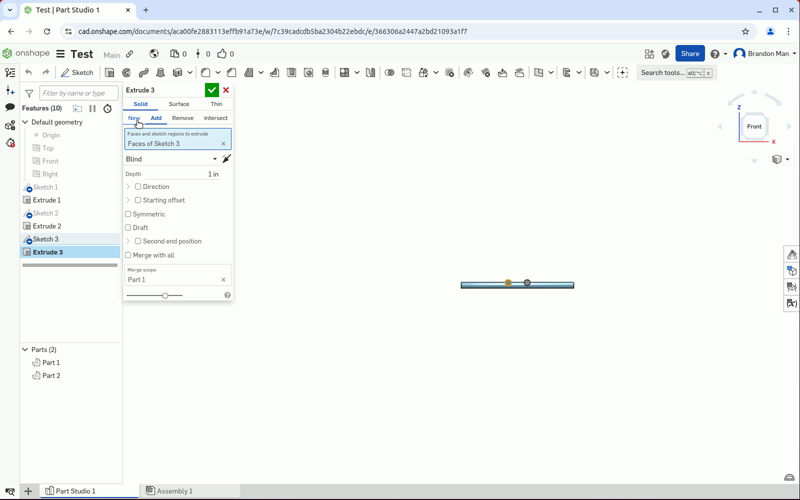
click(137, 120)
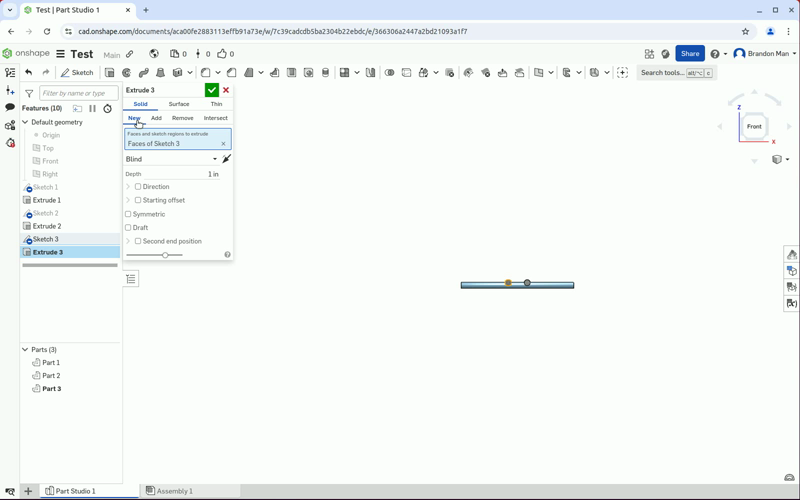
key(tab, 4)
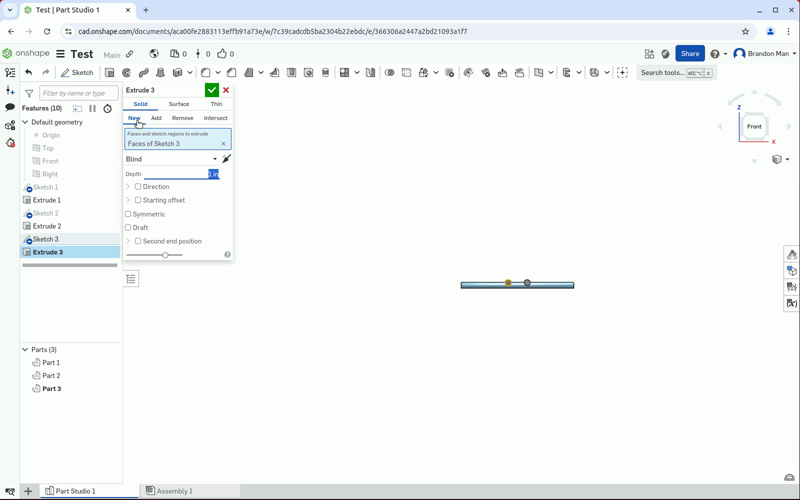
text(3.852)
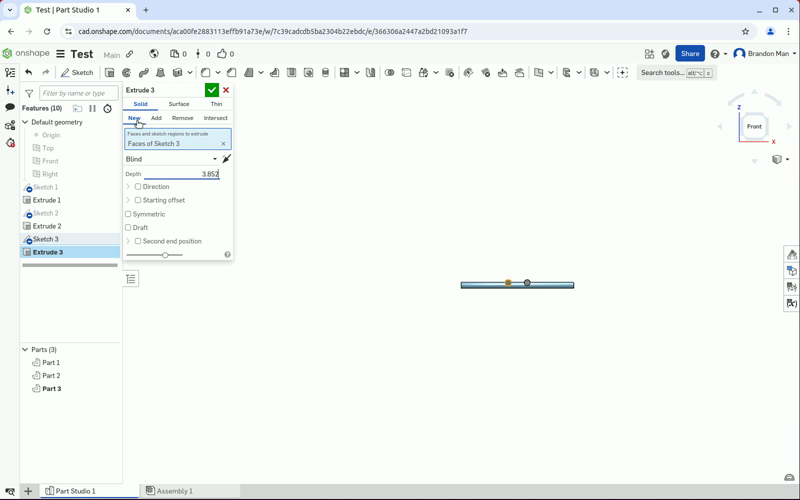
key(tab, 3)
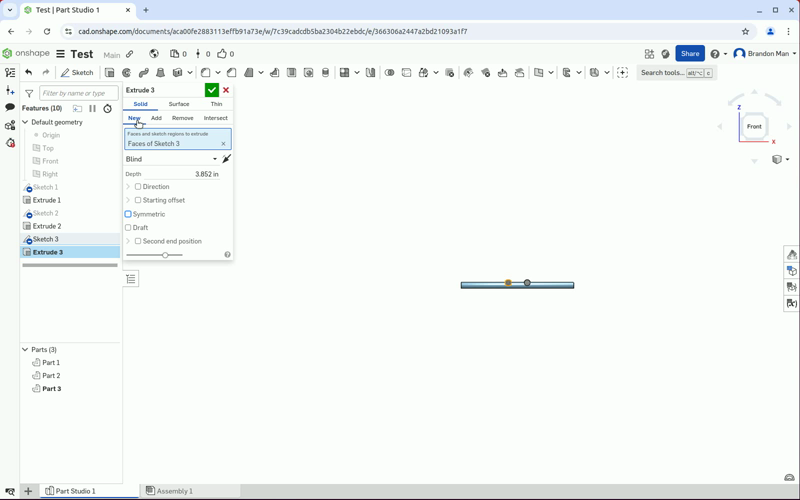
key(space)
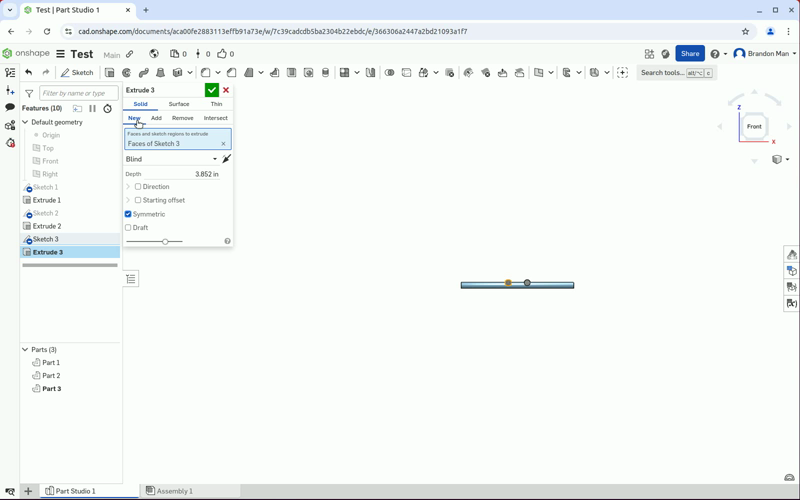
key(enter)
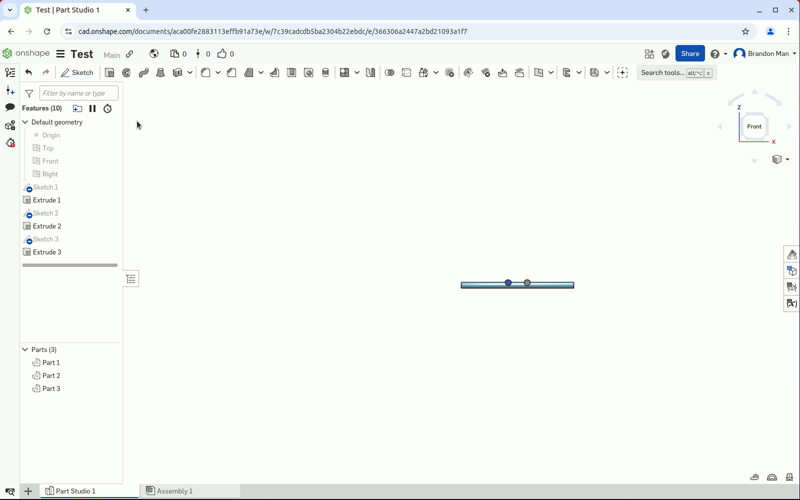
key(shift+h)
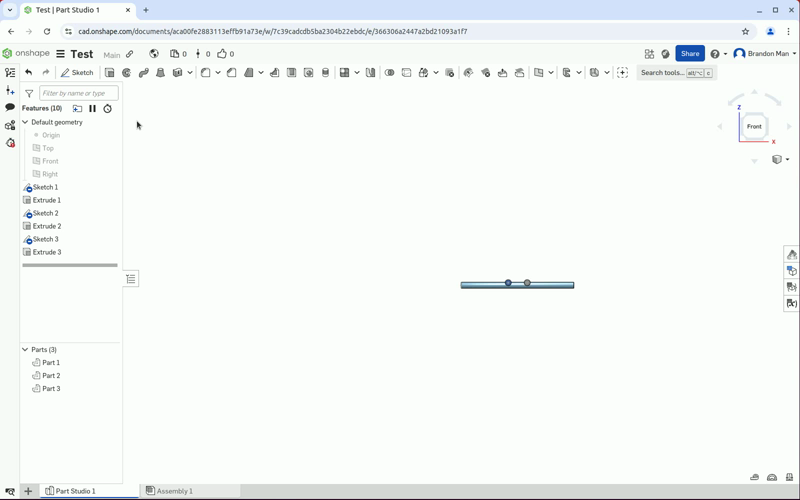
key(shift+h)
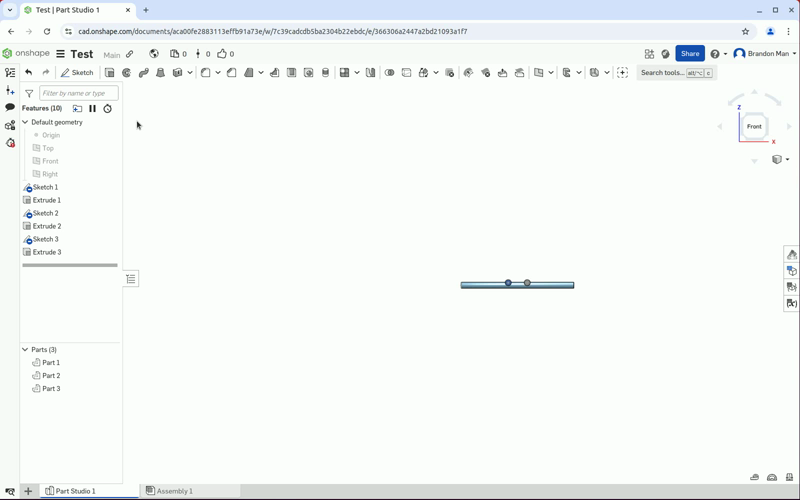
key(shift+7)
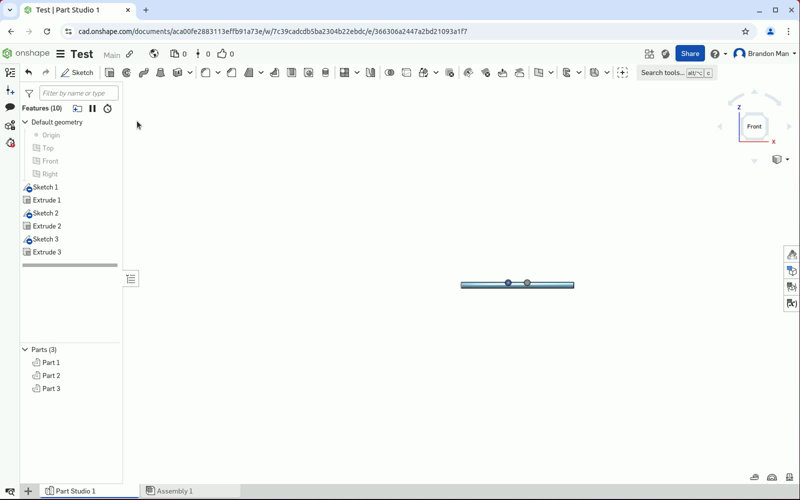
key(left, 2)
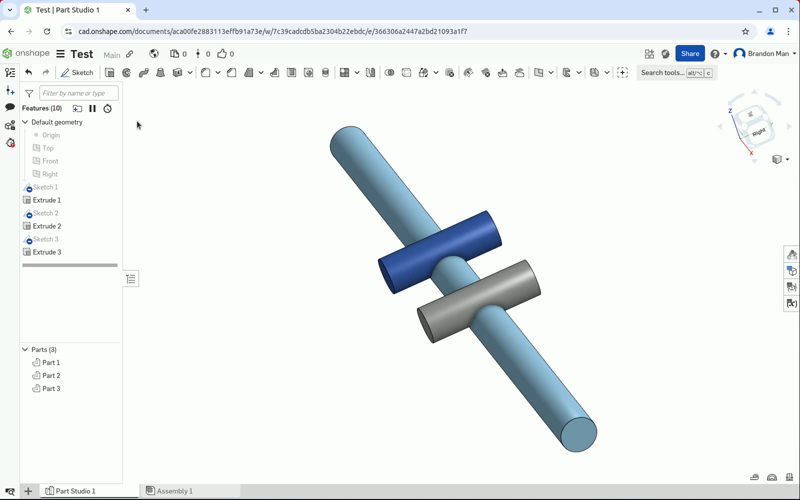
key(down, 2)
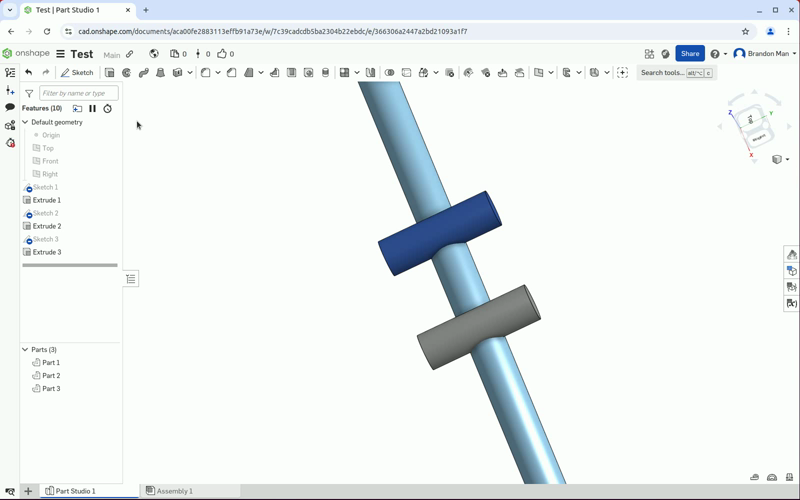
key(up, 2)
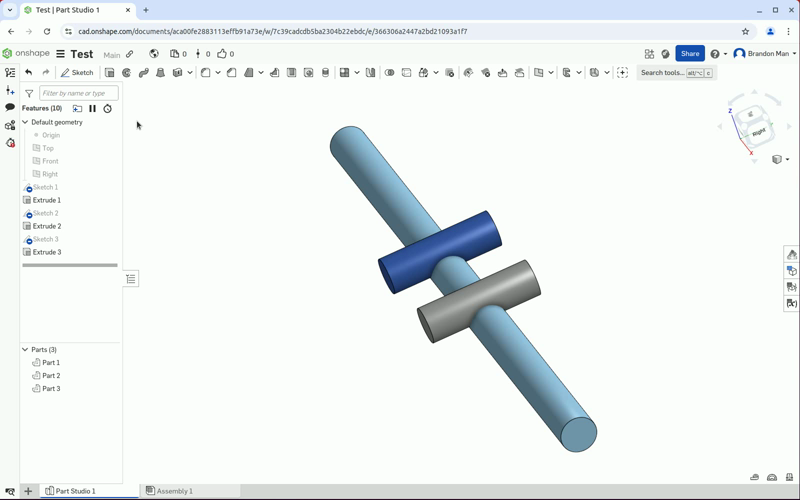
key(right, 2)
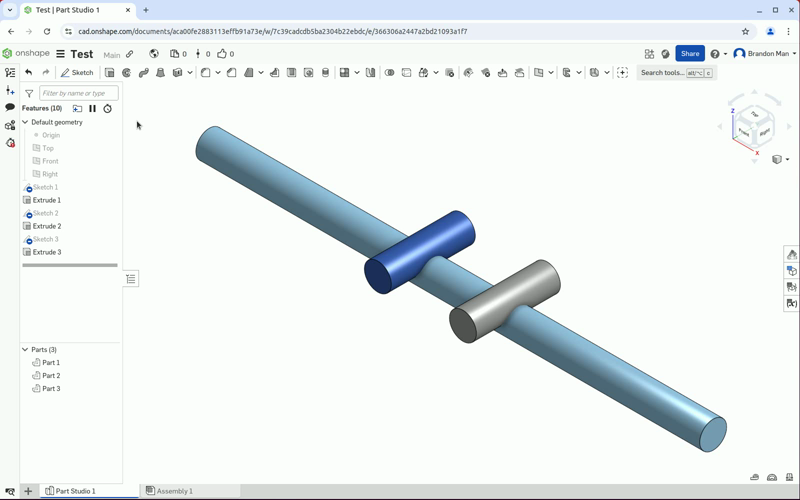
mouse_move(73, 189)
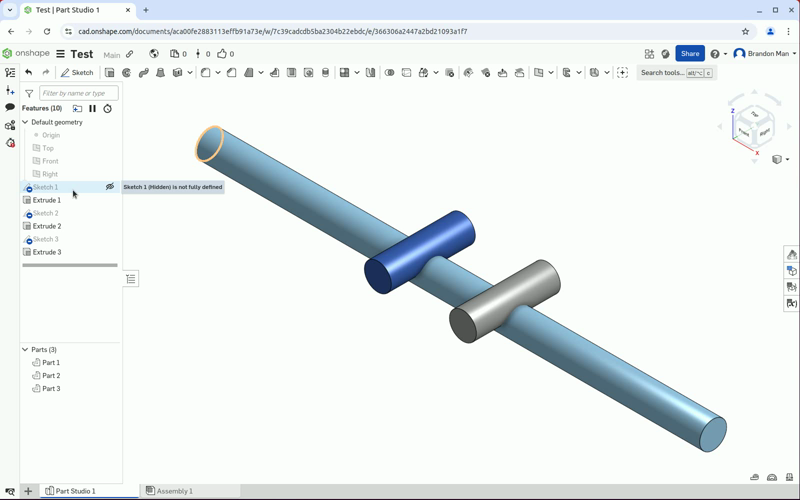
click(73, 189)